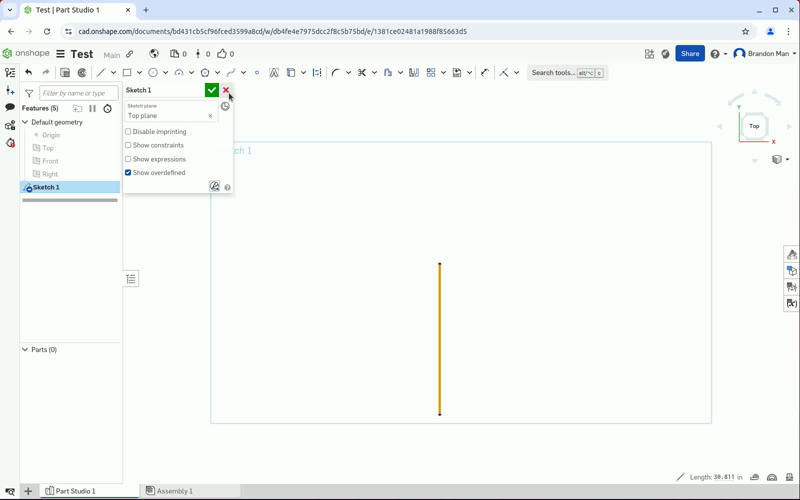
key(shift+h)
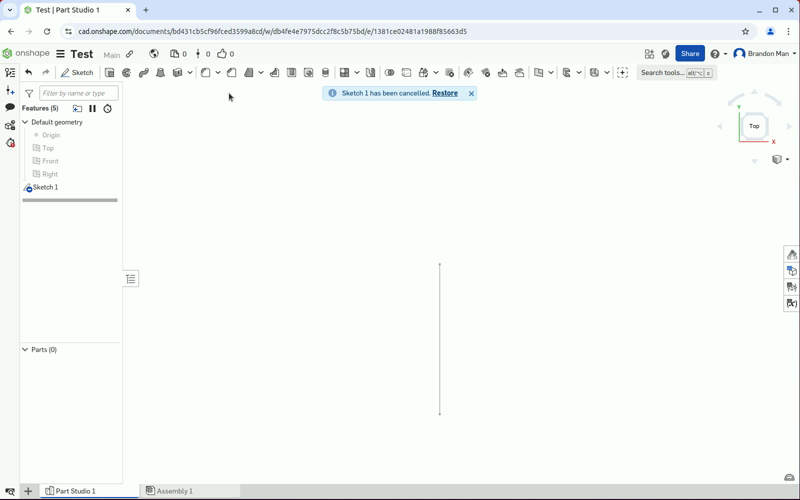
mouse_move(73, 352)
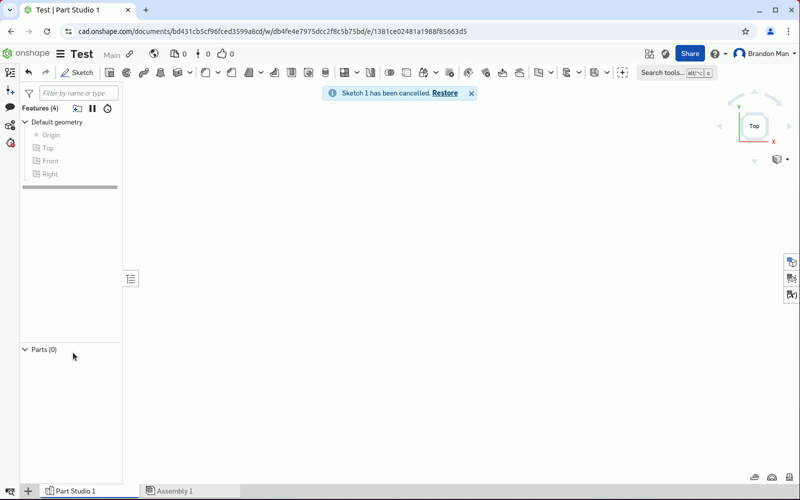
key(y)
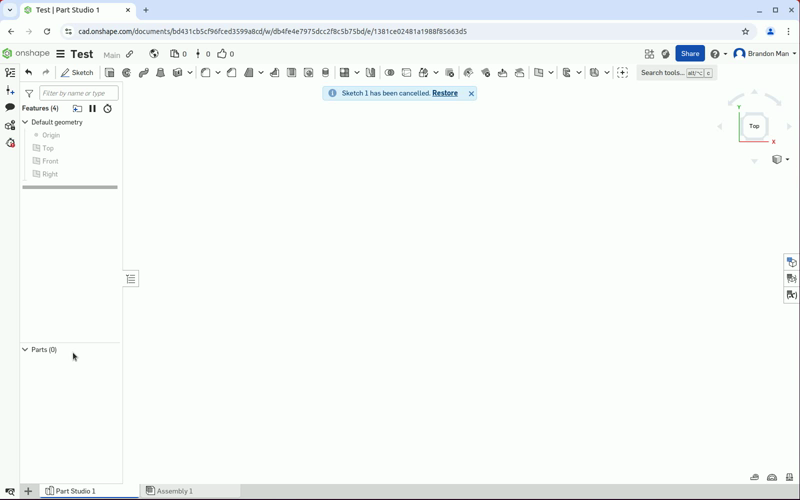
key(shift+p)
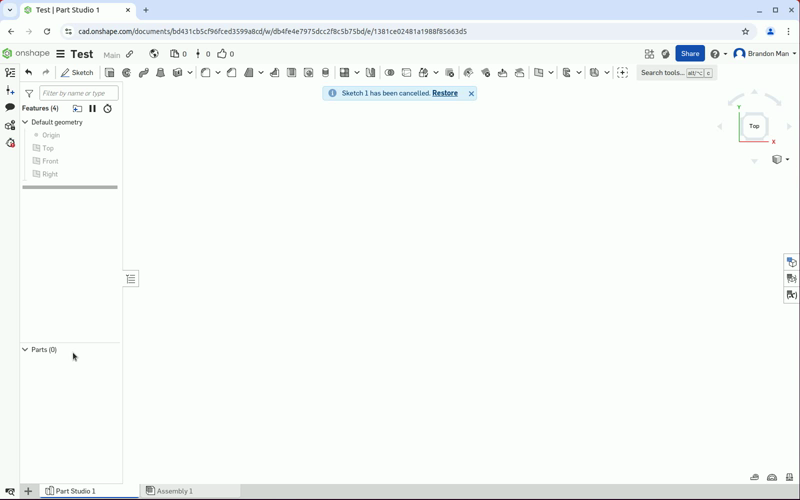
key(space)
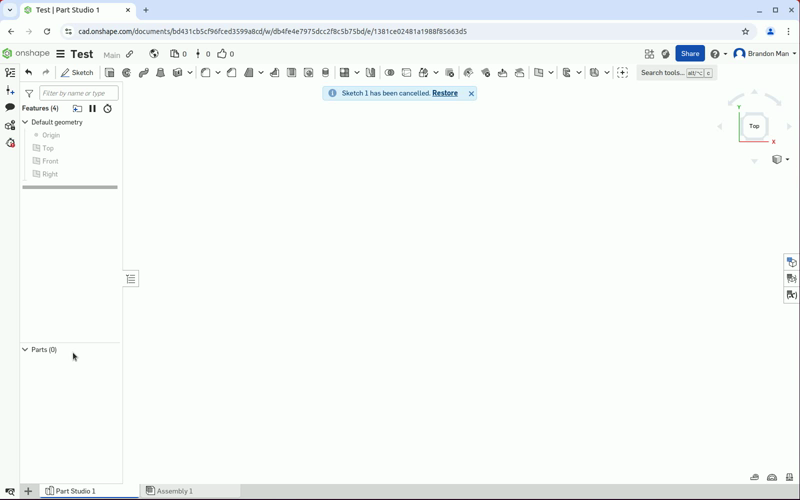
key_down(shift)
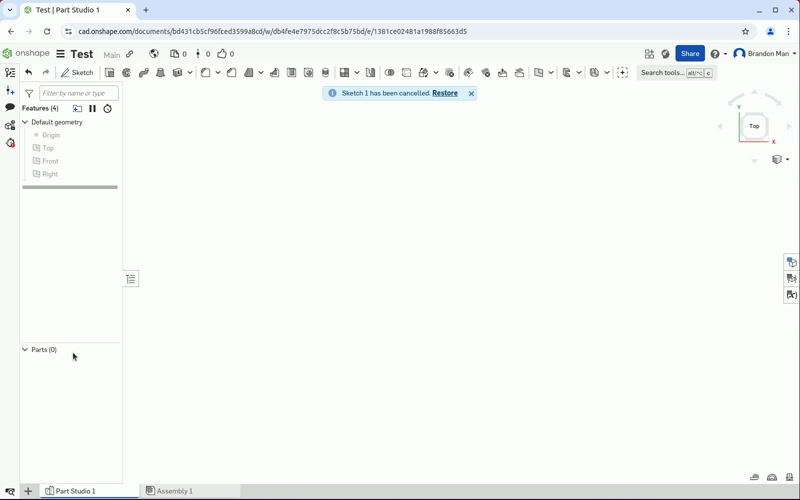
key(up)
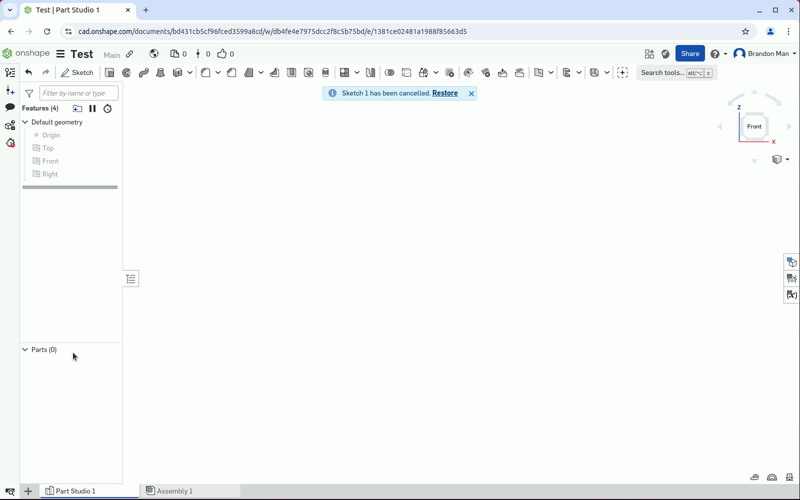
key_up(shift)
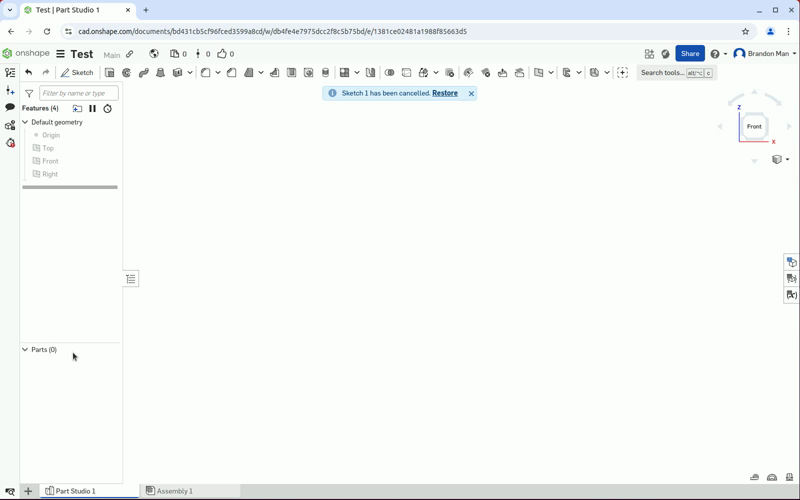
mouse_move(73, 352)
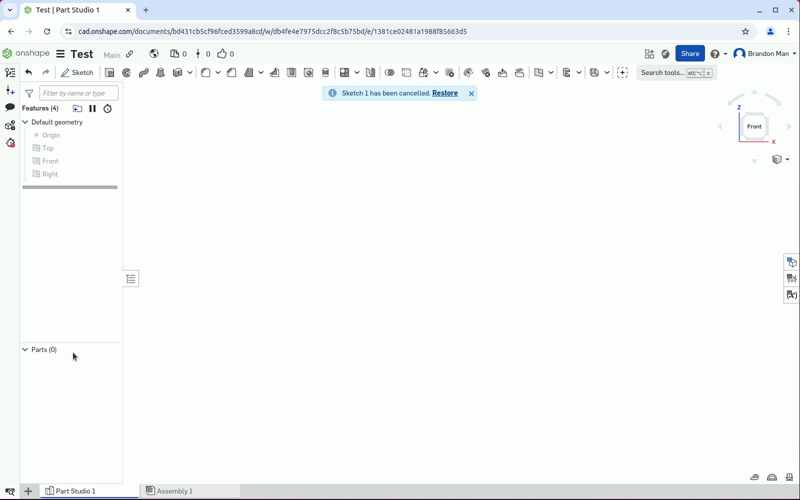
key(shift+y)
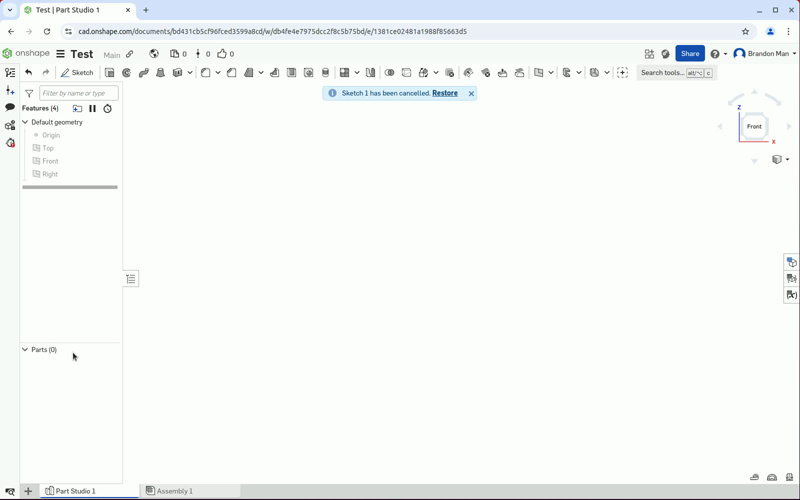
key(shift+s)
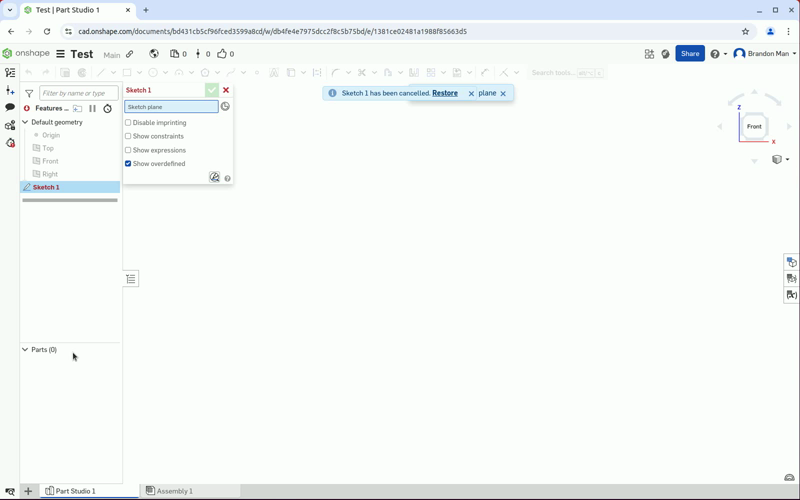
mouse_move(73, 163)
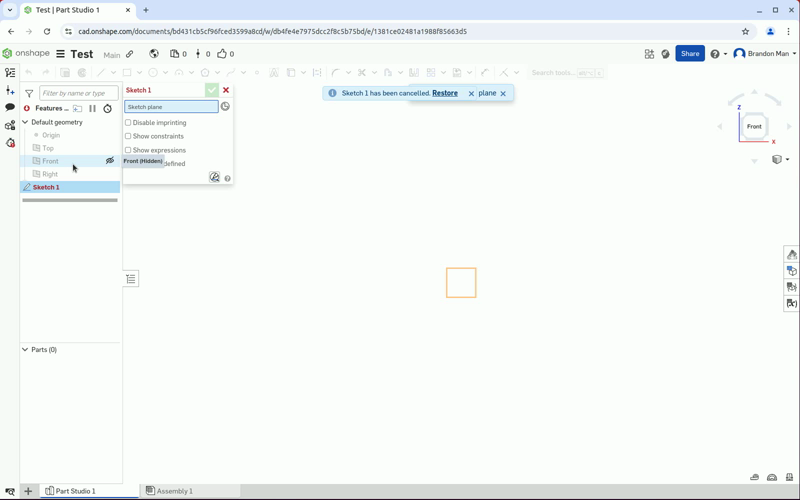
click(73, 163)
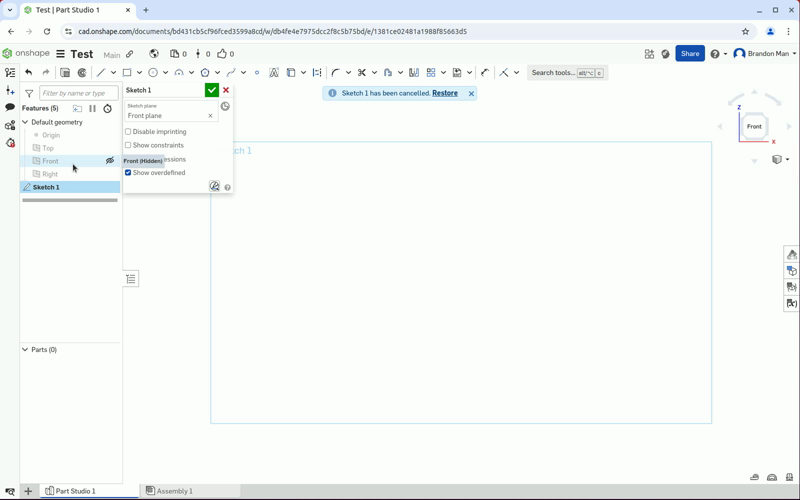
mouse_move(73, 352)
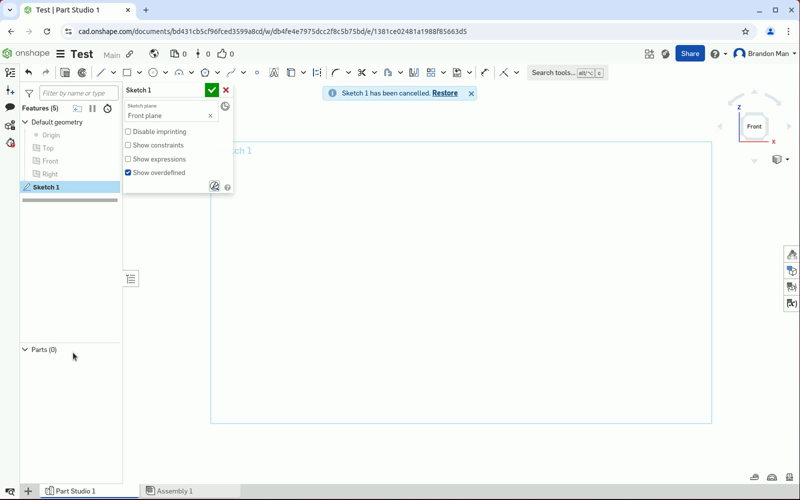
key(y)
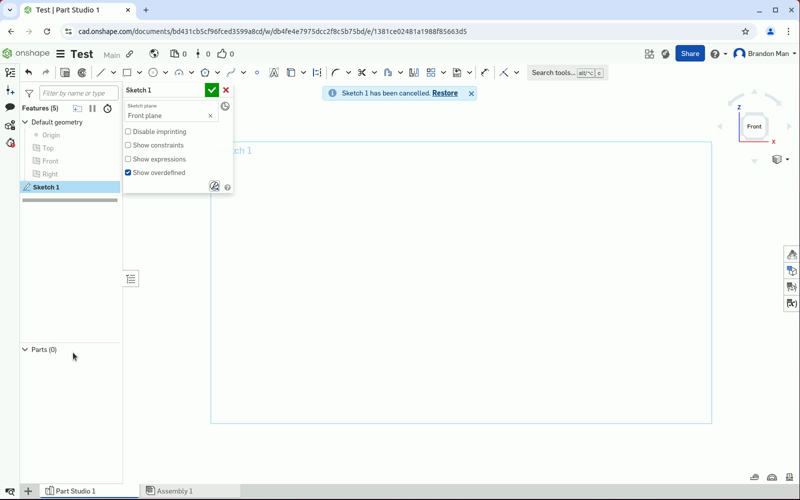
key(c)
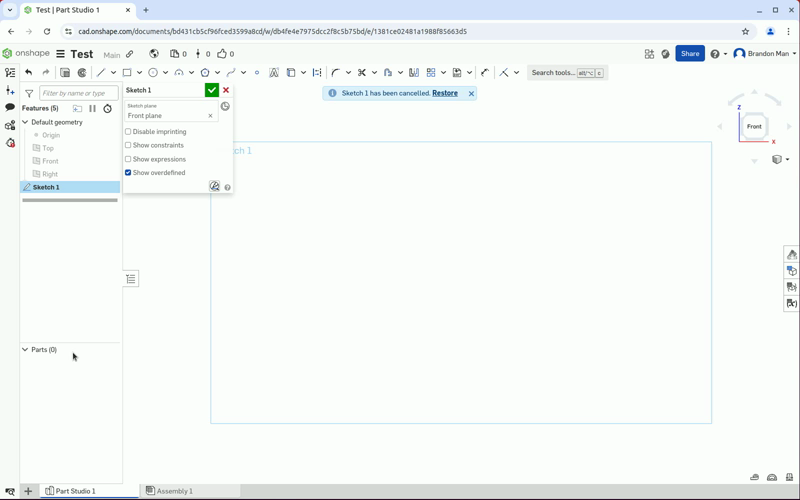
key_down(shift)
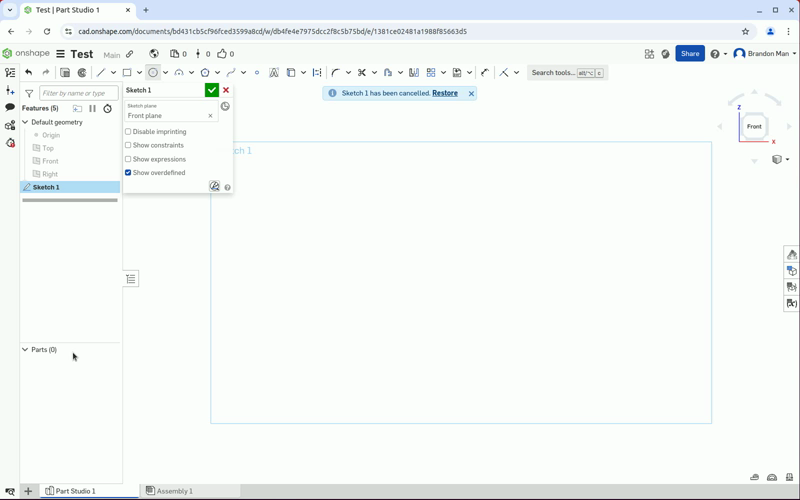
mouse_move(461, 282)
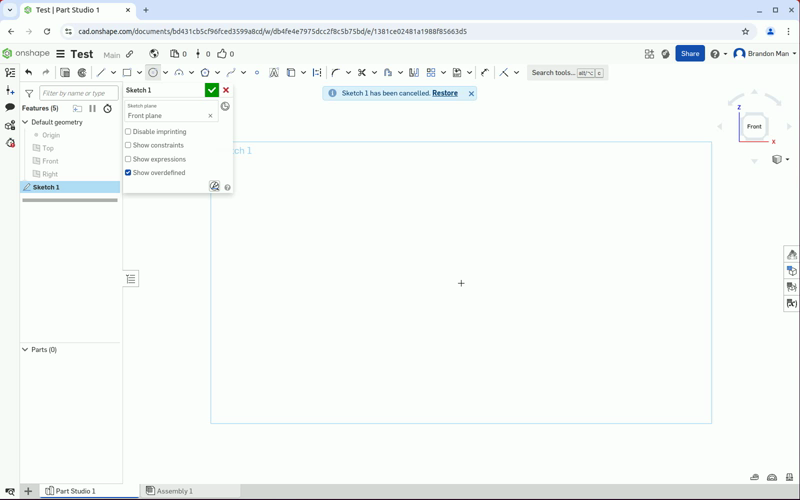
click(461, 282)
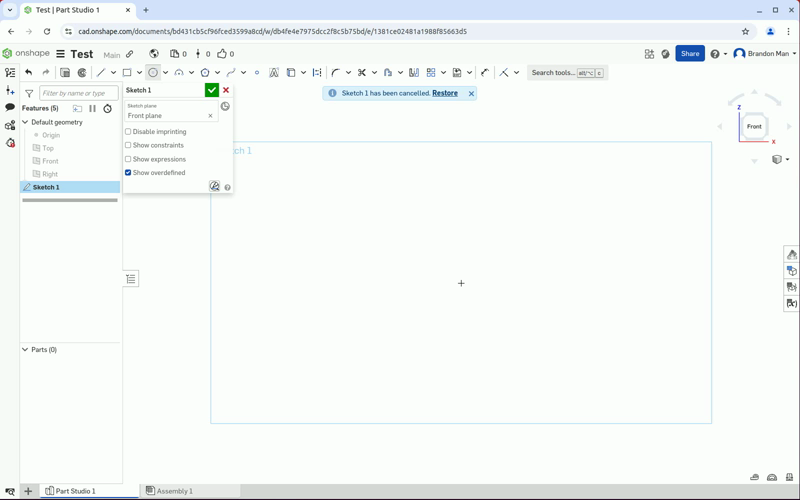
key_up(shift)
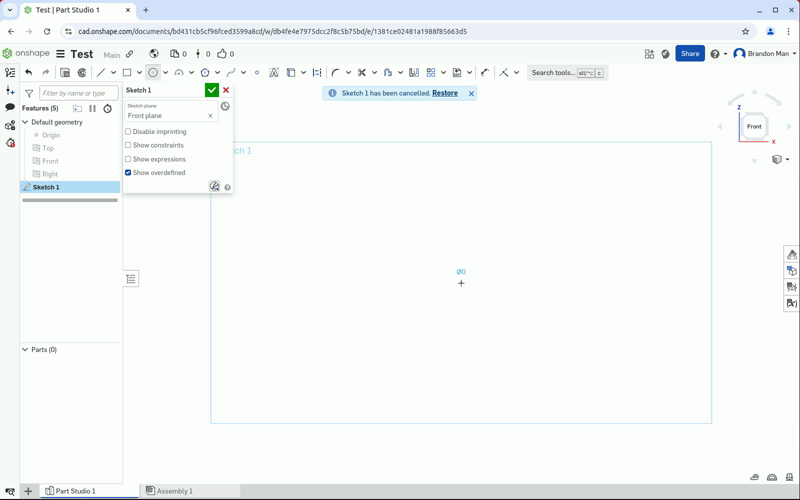
mouse_move(508, 282)
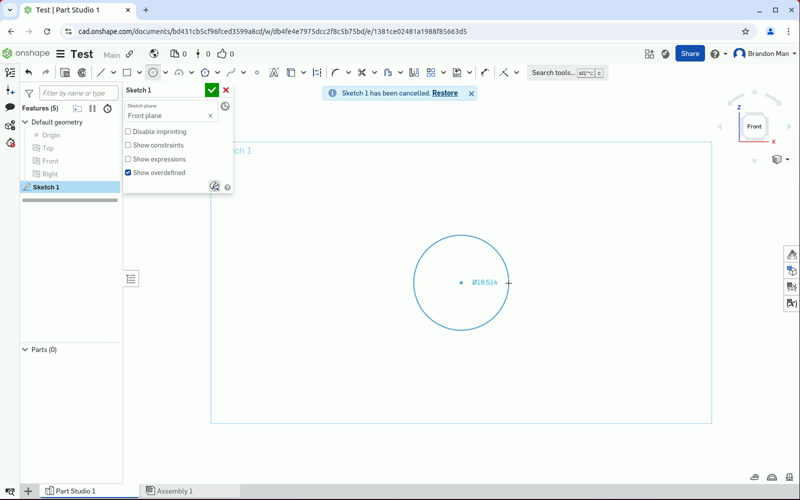
click(508, 282)
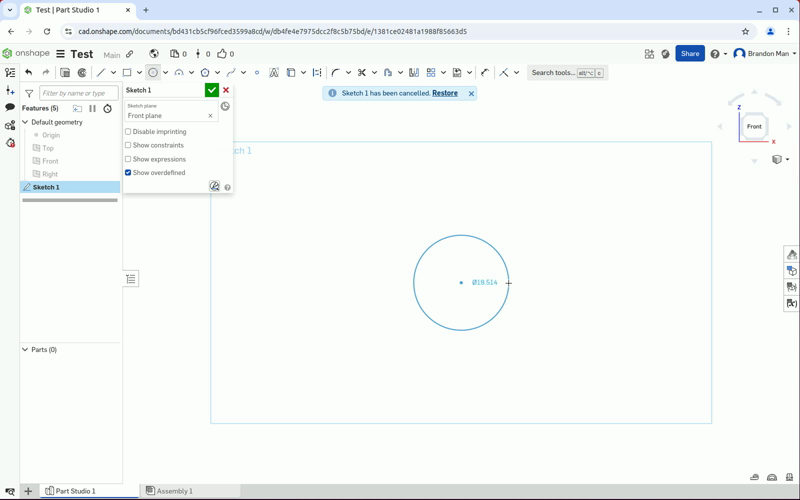
key(esc)
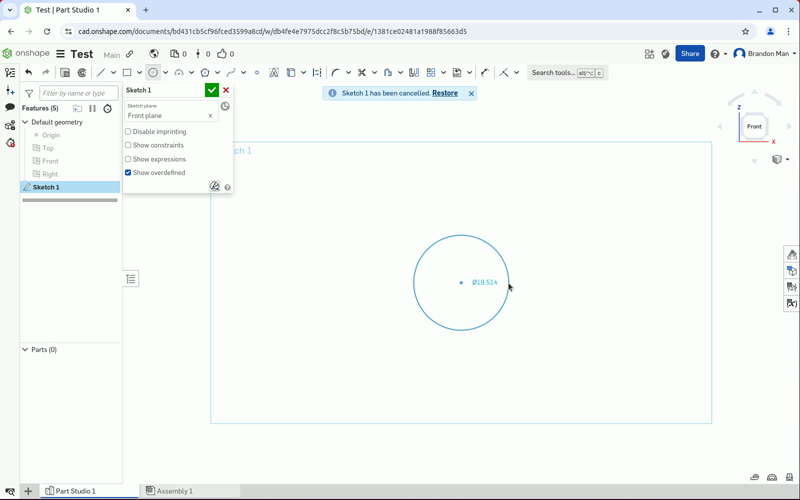
mouse_move(432, 291)
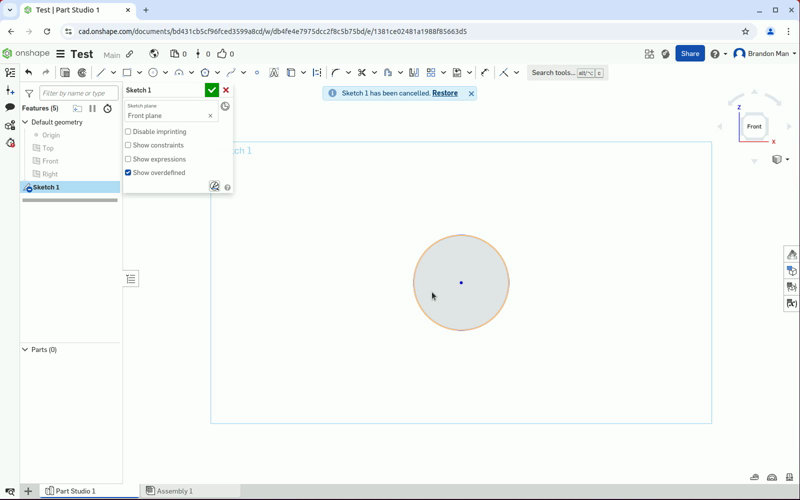
click(432, 291)
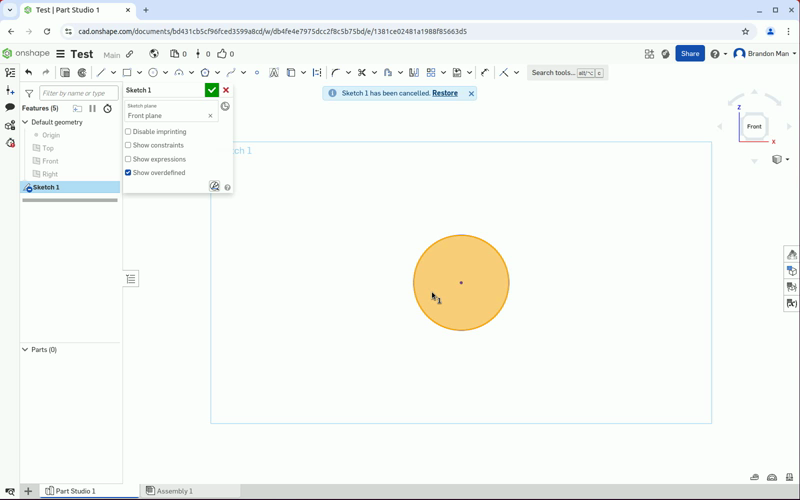
mouse_move(73, 352)
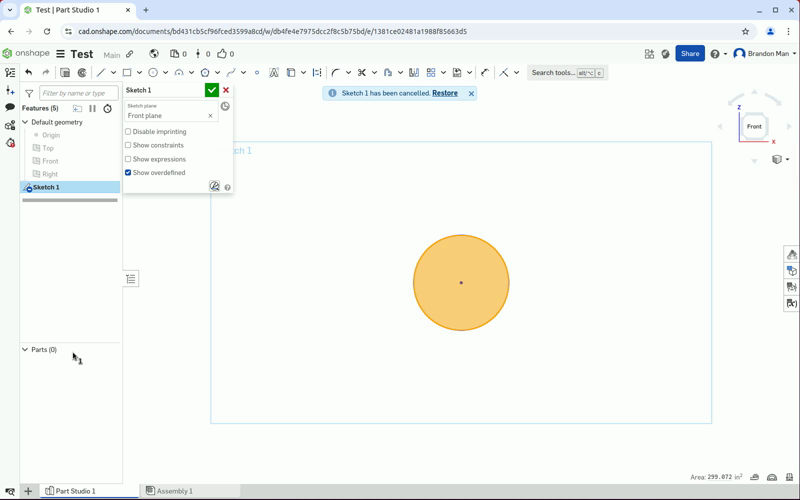
key(shift+y)
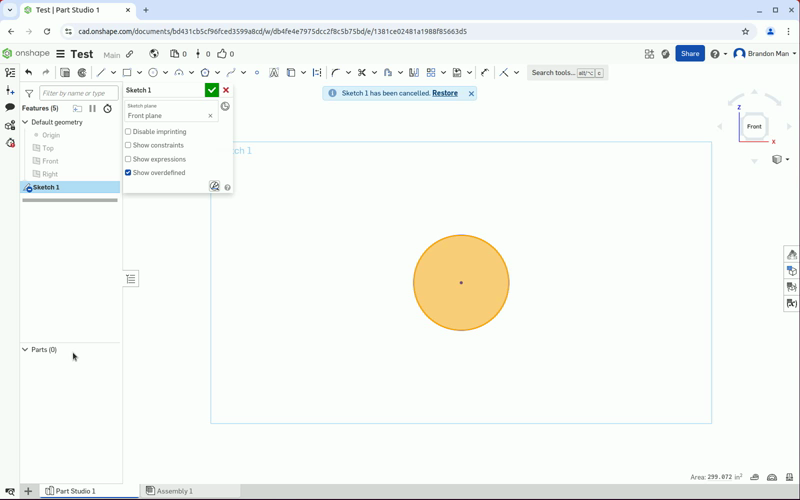
key(shift+e)
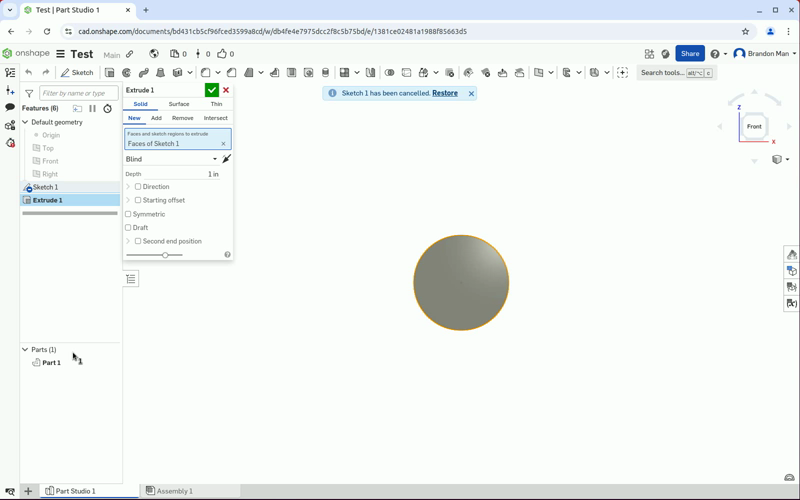
mouse_move(143, 106)
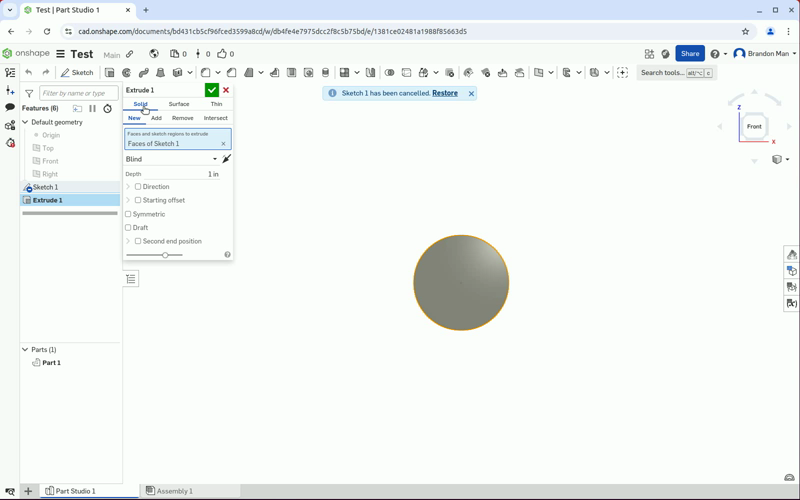
click(143, 106)
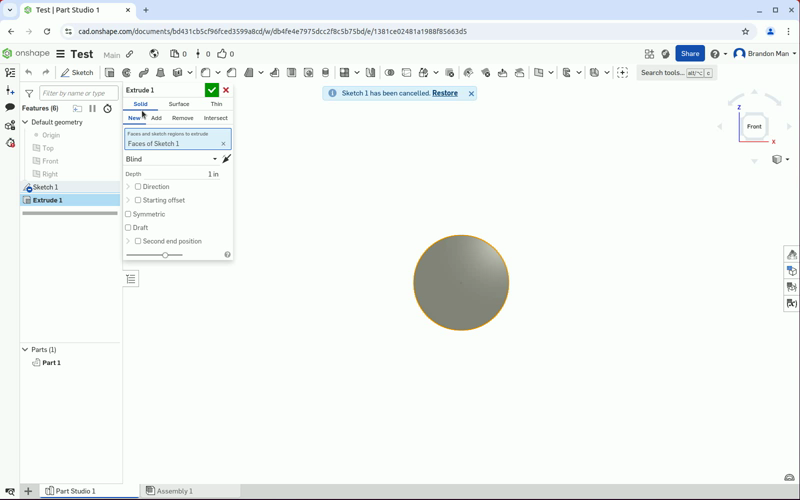
mouse_move(137, 120)
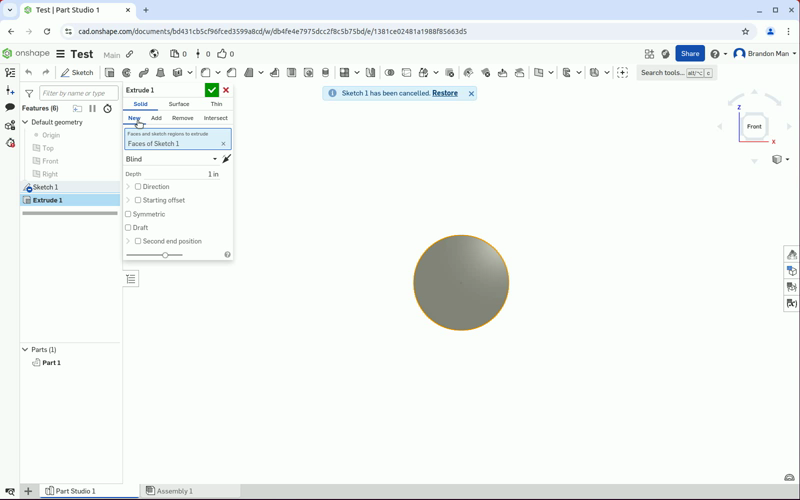
click(137, 120)
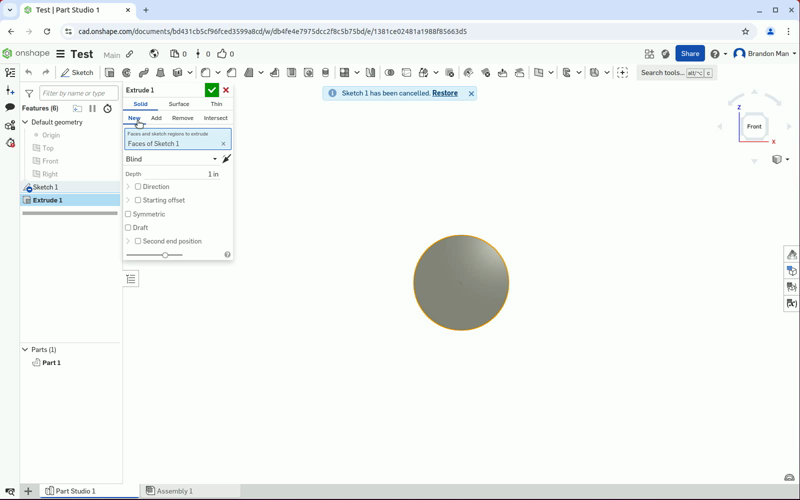
key(tab, 4)
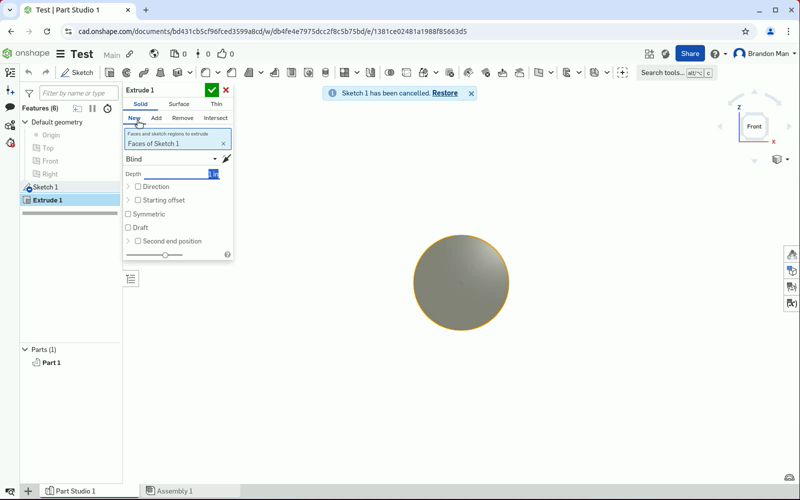
text(-23.108)
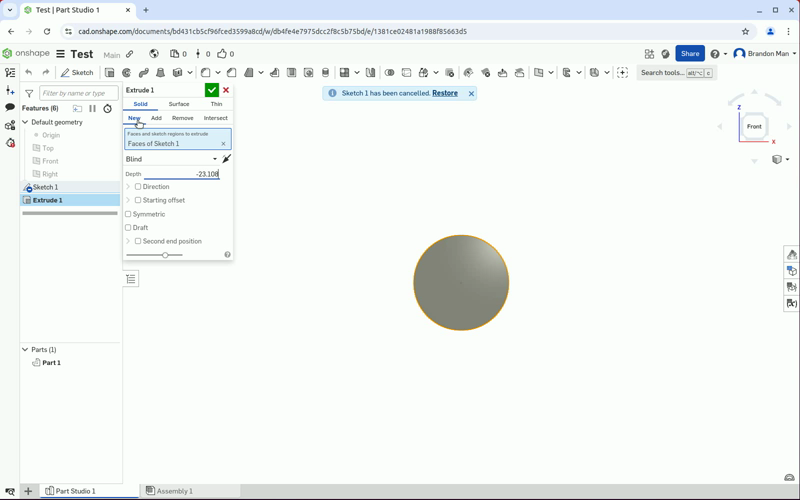
key(enter)
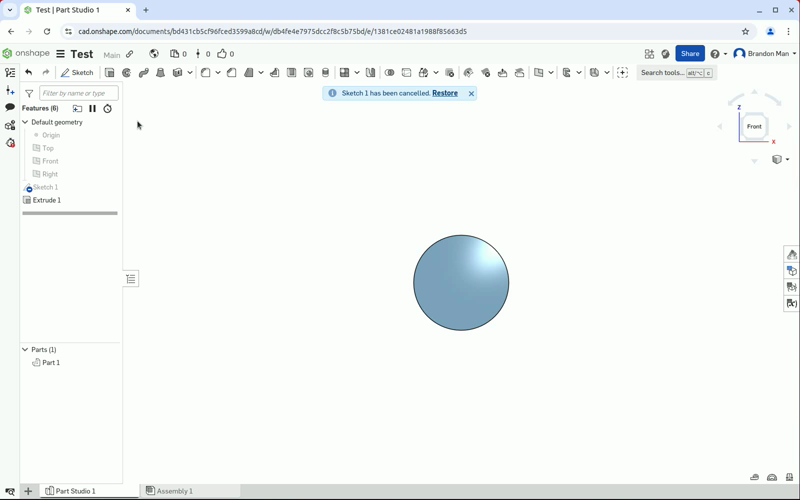
key(shift+h)
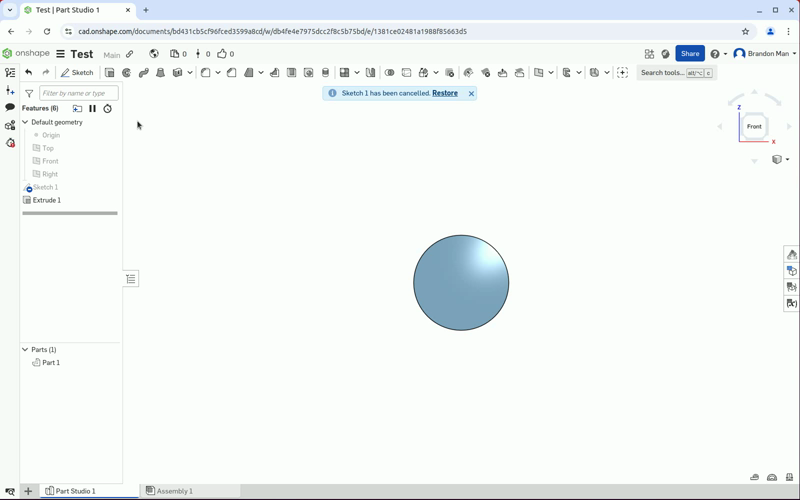
key(shift+h)
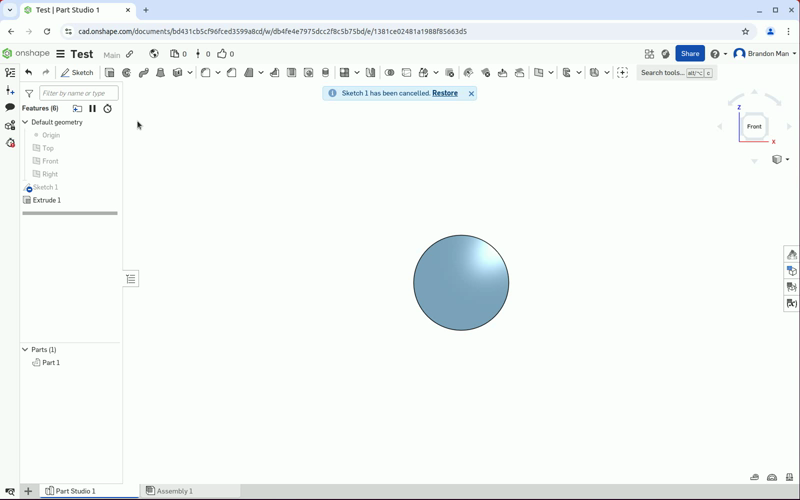
mouse_move(73, 189)
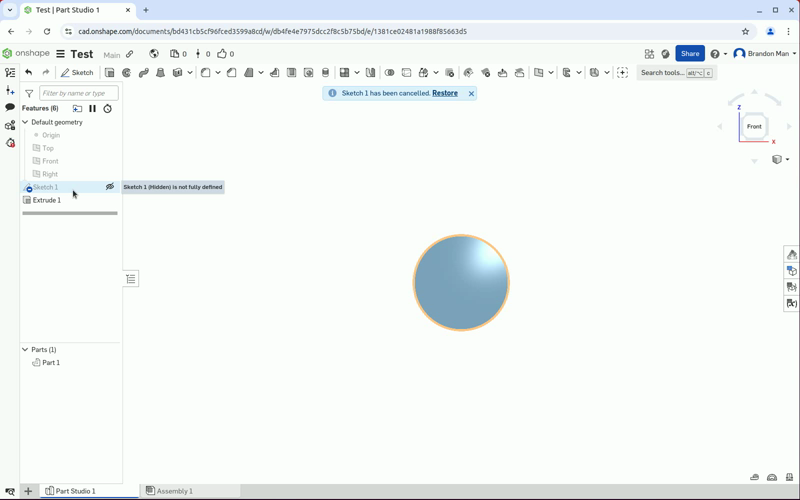
click(73, 189)
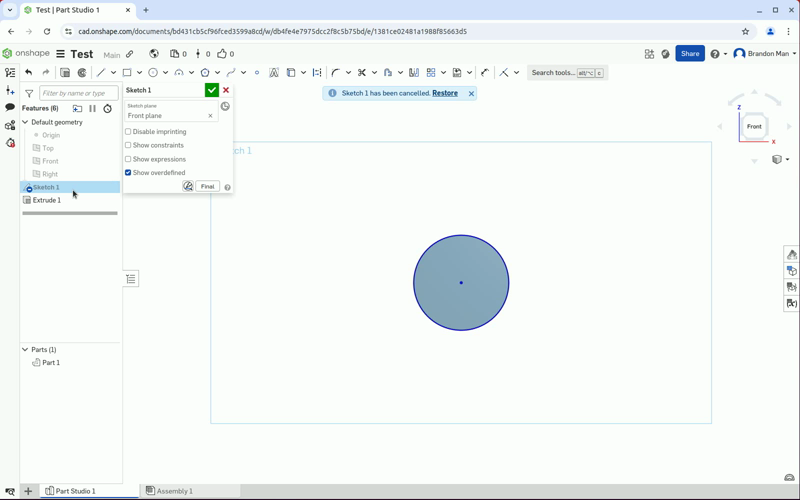
mouse_move(229, 92)
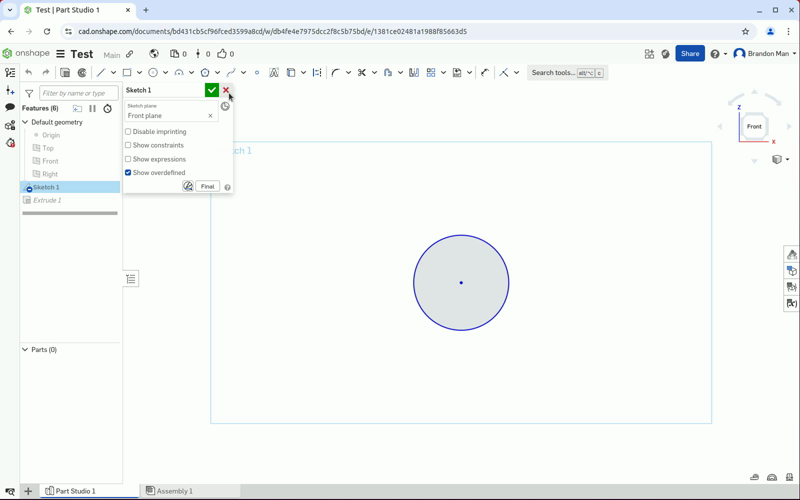
click(229, 92)
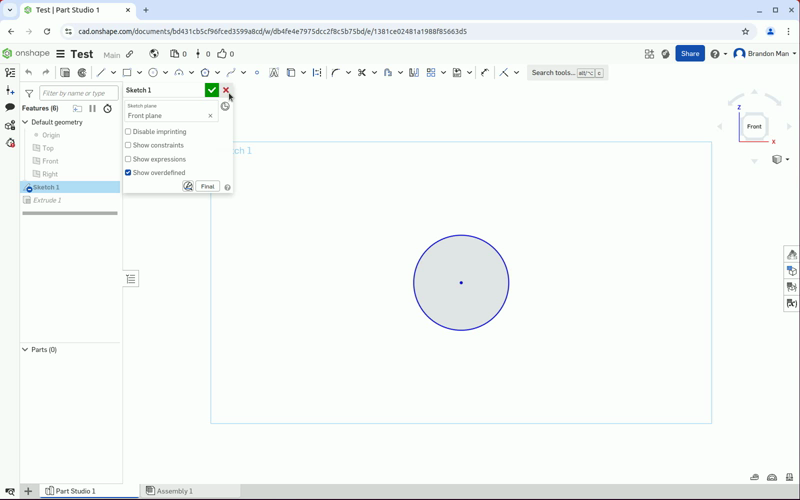
key(shift+s)
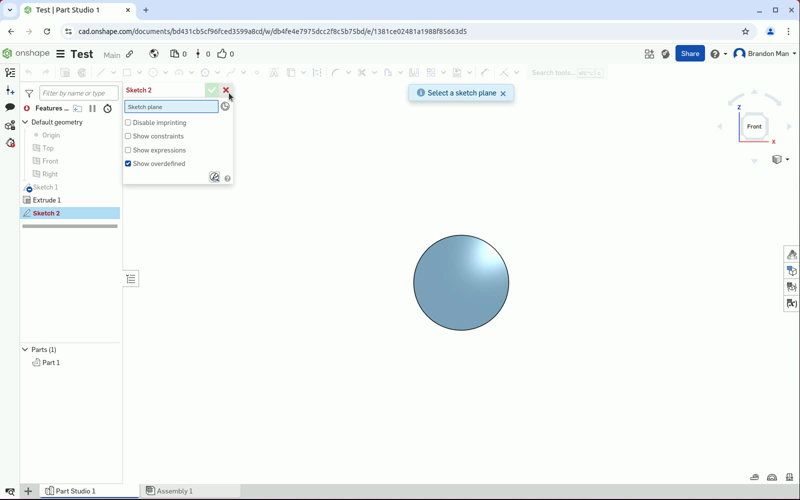
mouse_move(73, 163)
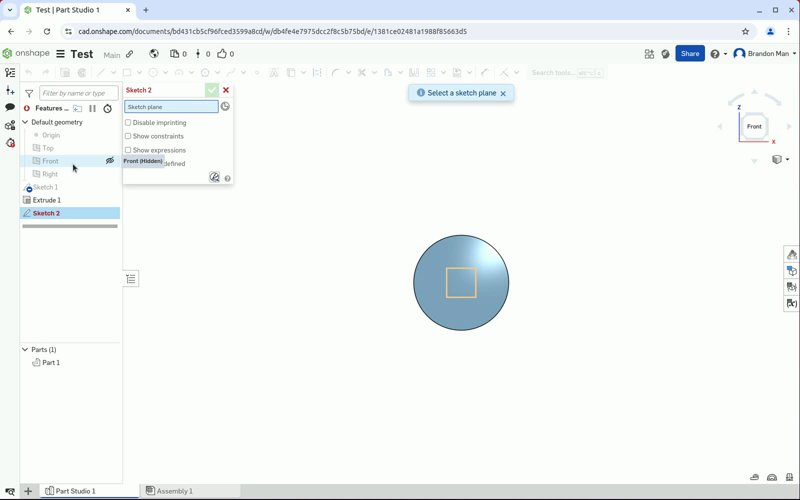
click(73, 163)
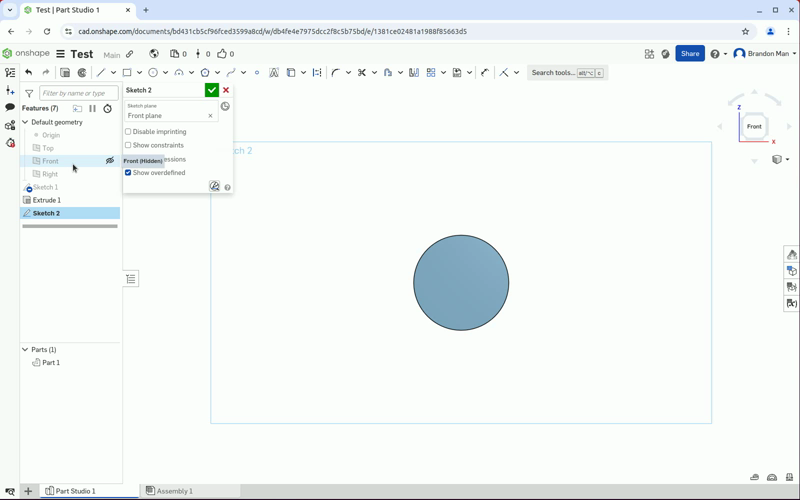
mouse_move(73, 352)
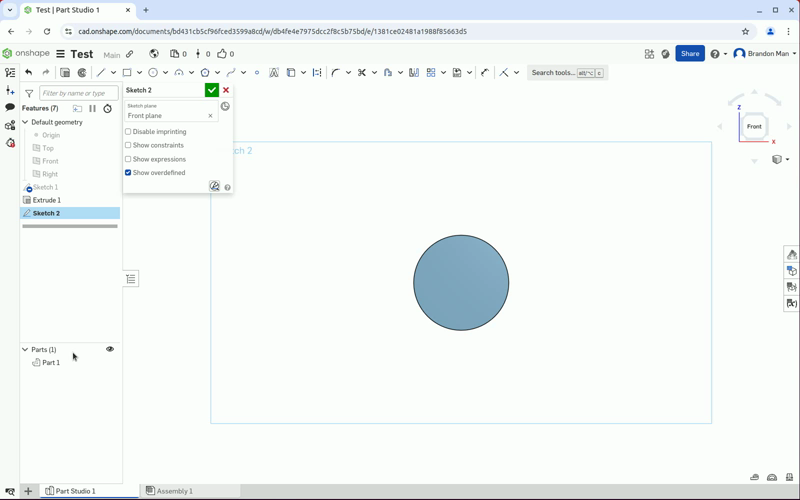
key(y)
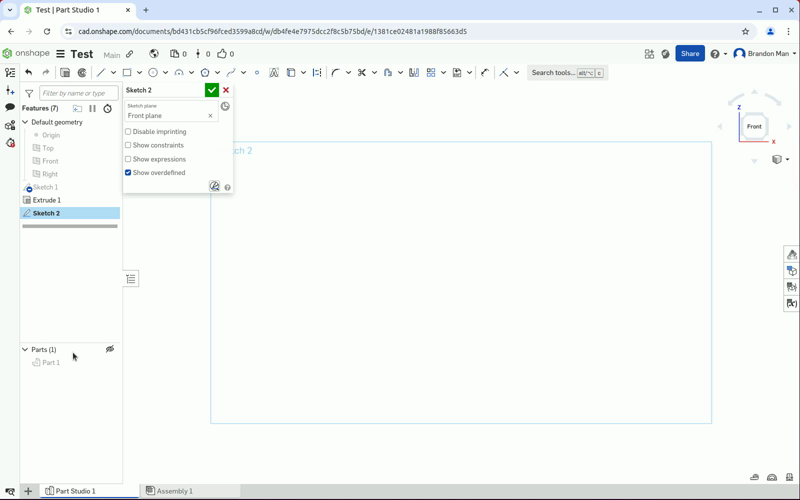
key(c)
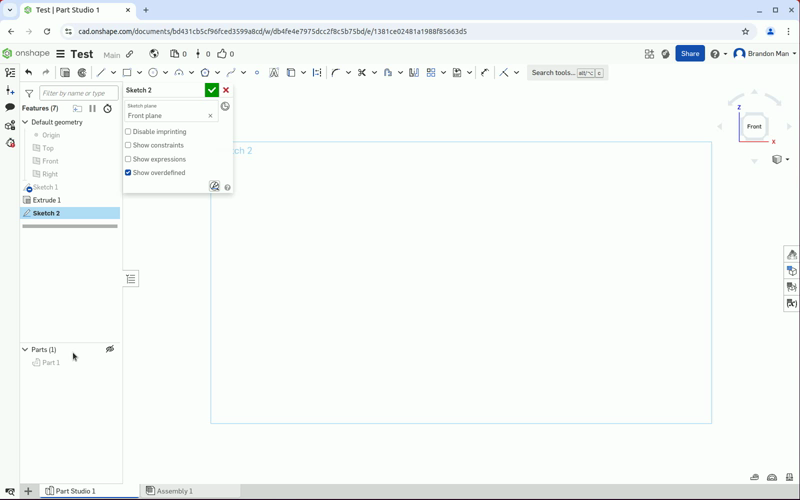
key_down(shift)
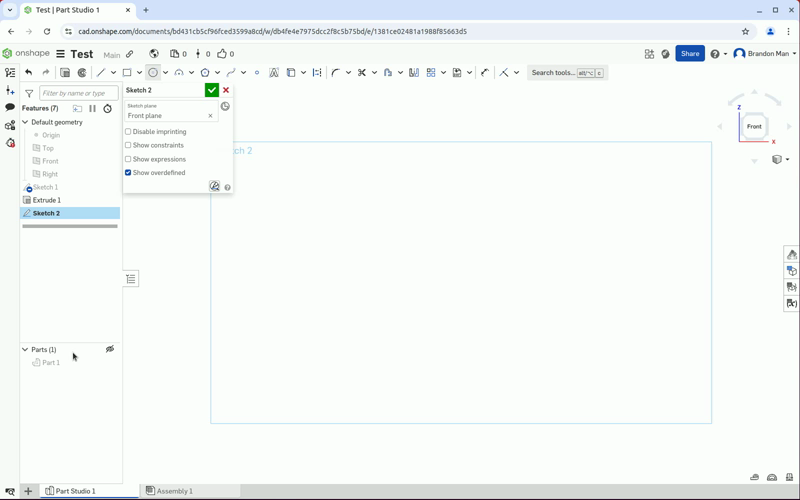
mouse_move(461, 282)
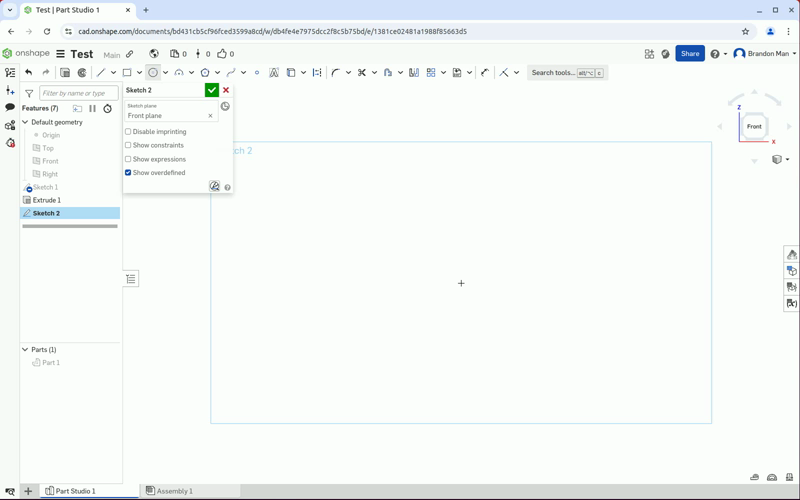
click(461, 282)
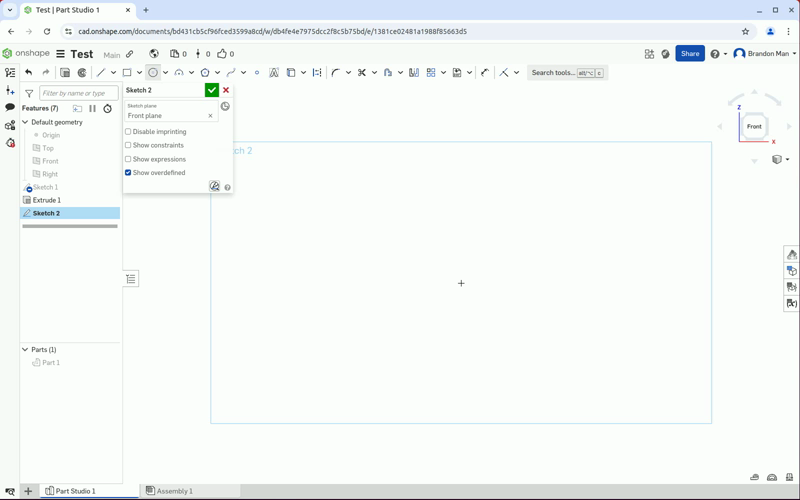
key_up(shift)
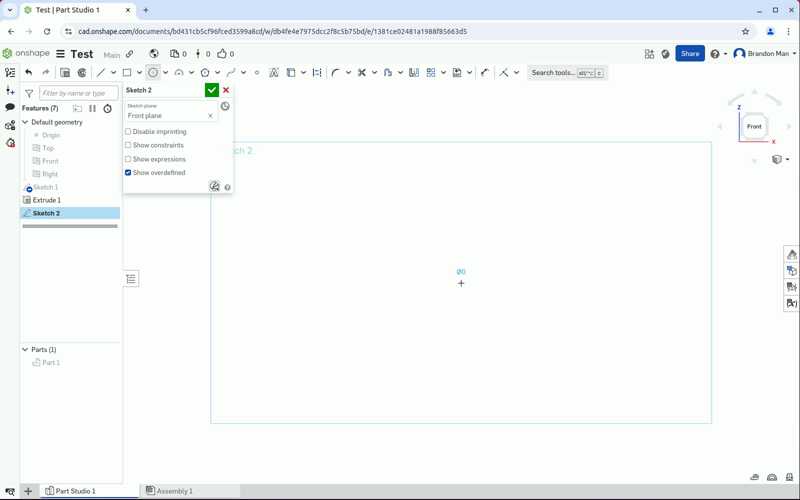
mouse_move(480, 282)
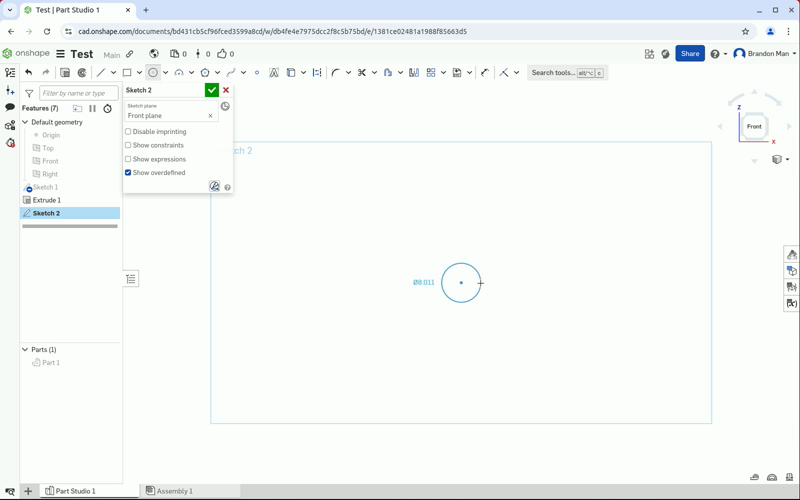
click(480, 282)
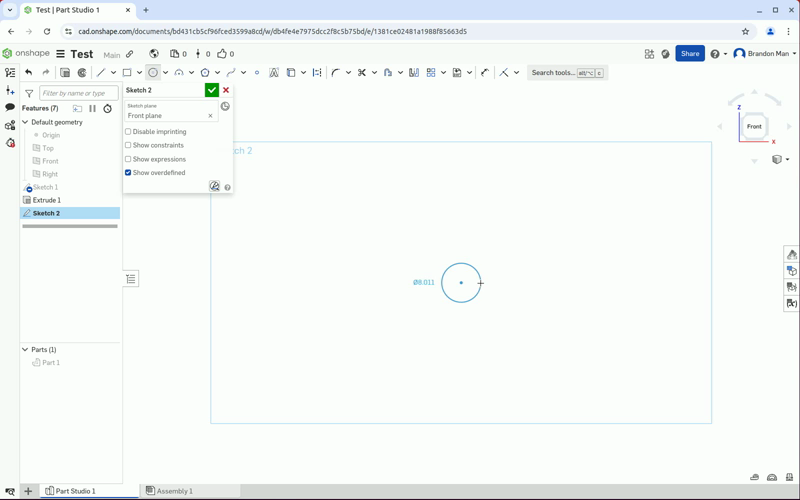
key(esc)
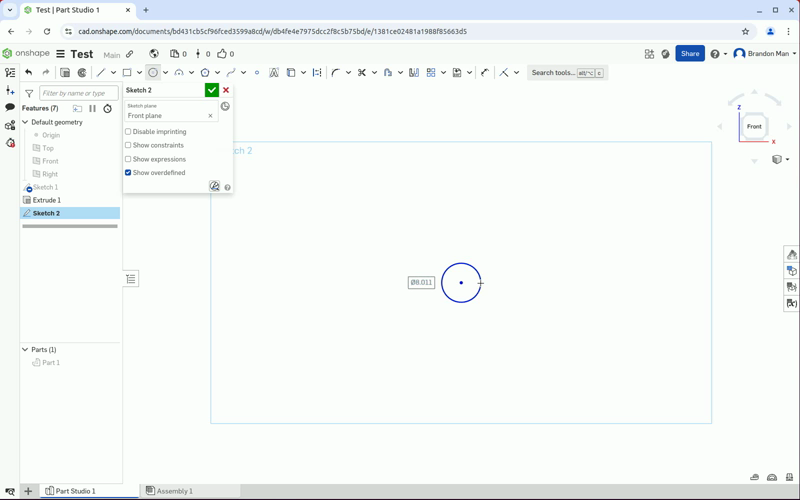
mouse_move(459, 283)
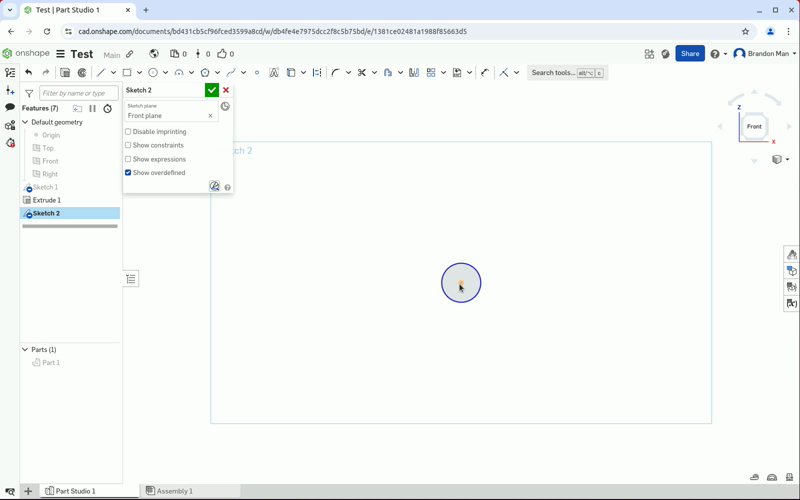
scroll(6)
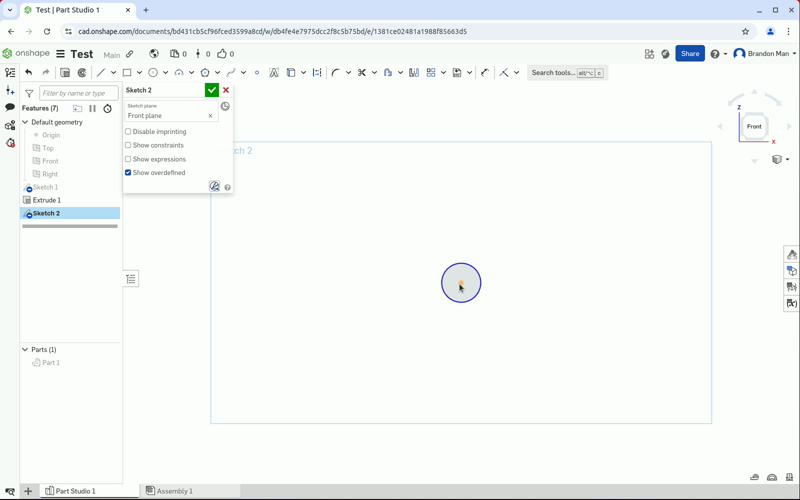
scroll(6)
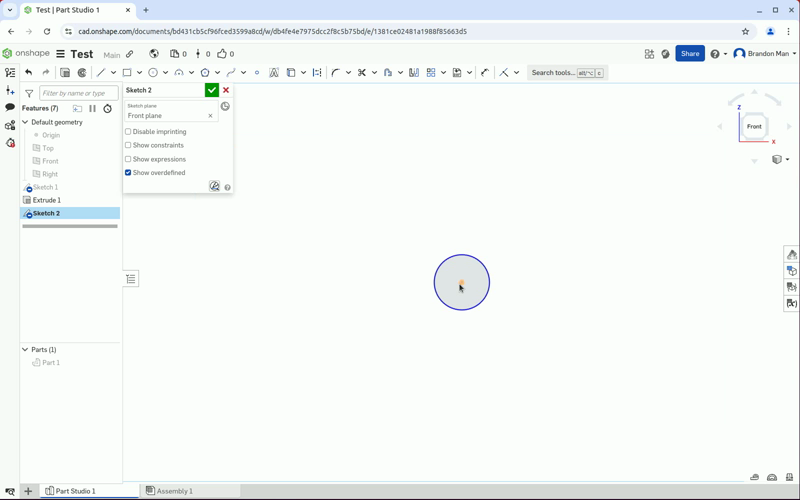
scroll(6)
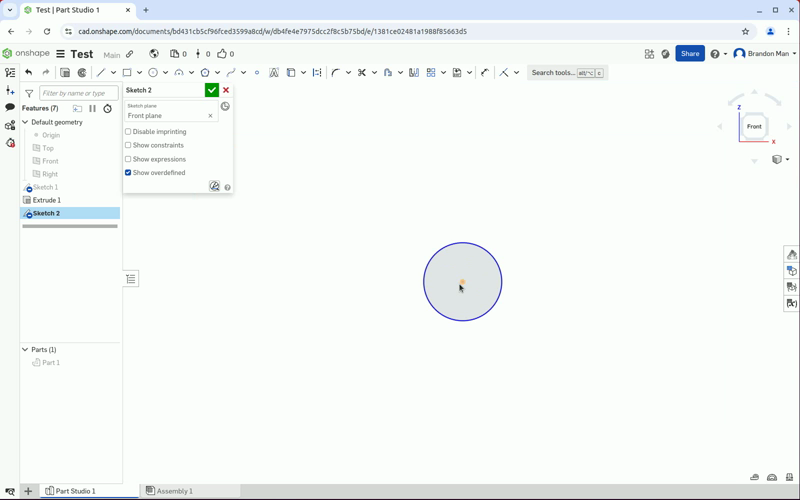
scroll(6)
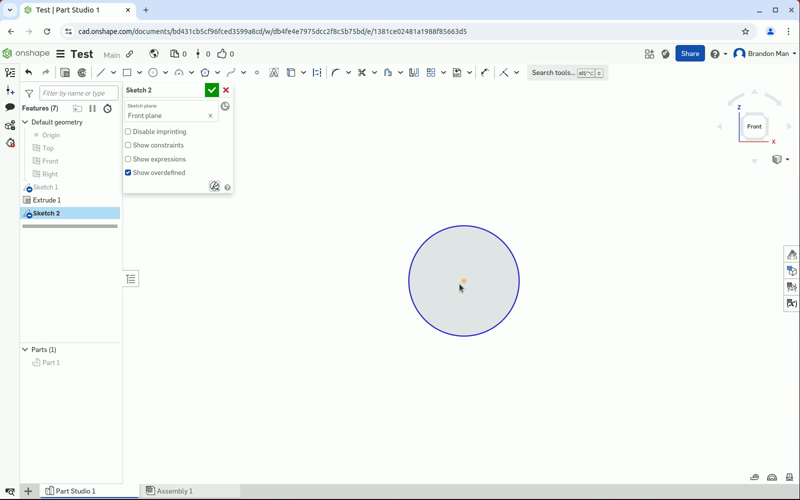
scroll(6)
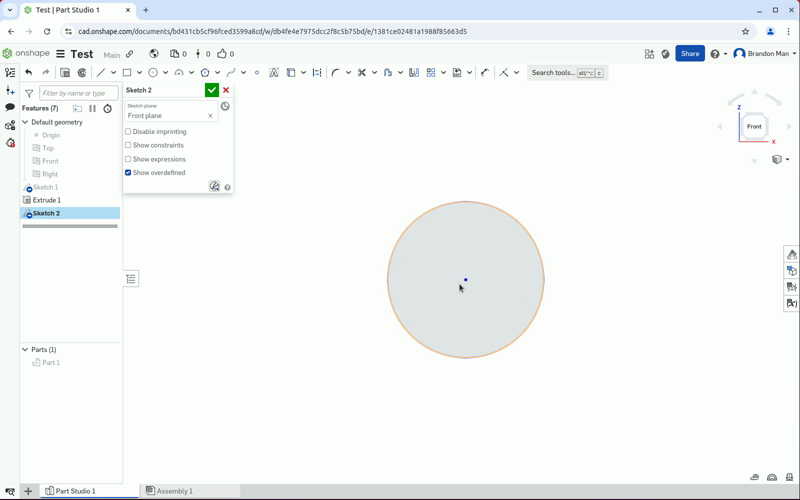
scroll(6)
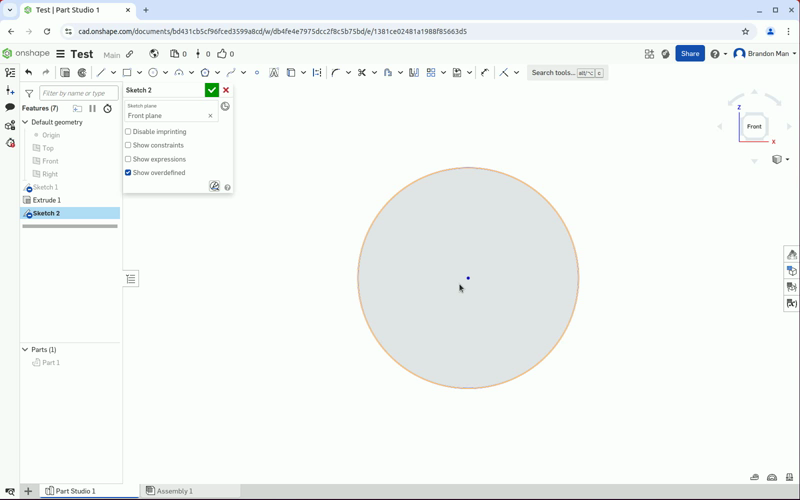
scroll(6)
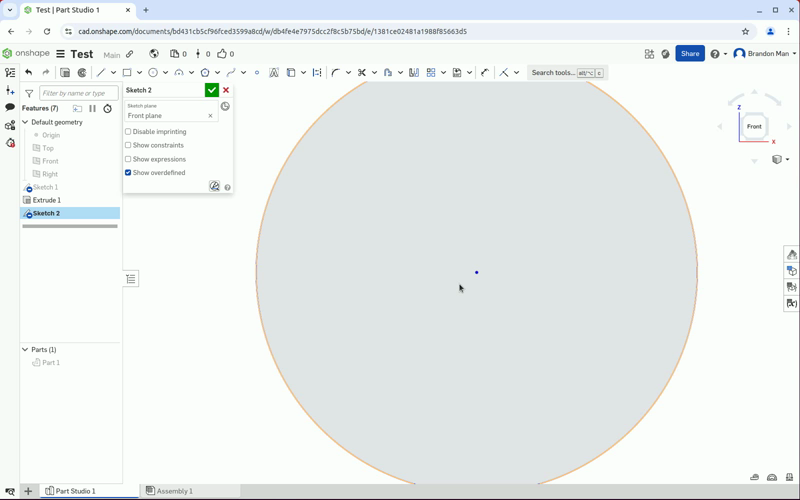
click(459, 283)
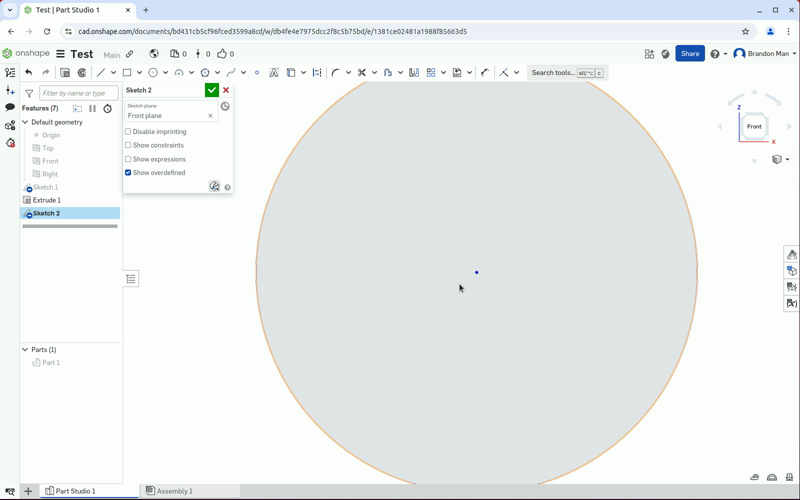
scroll(-6)
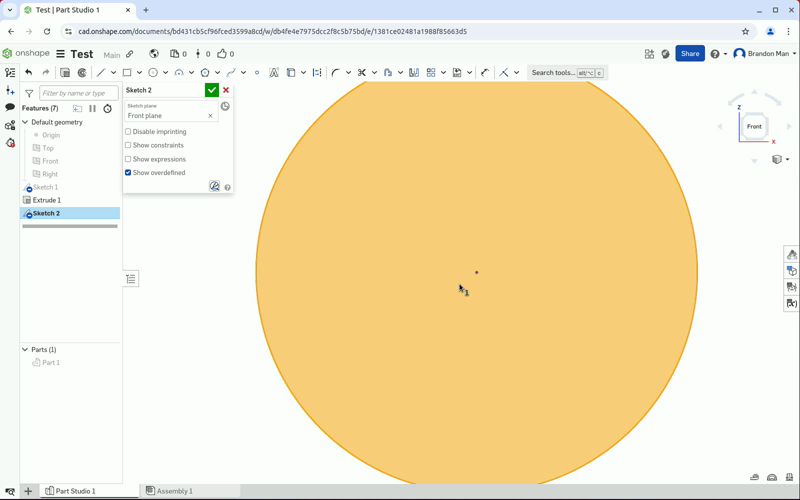
scroll(-6)
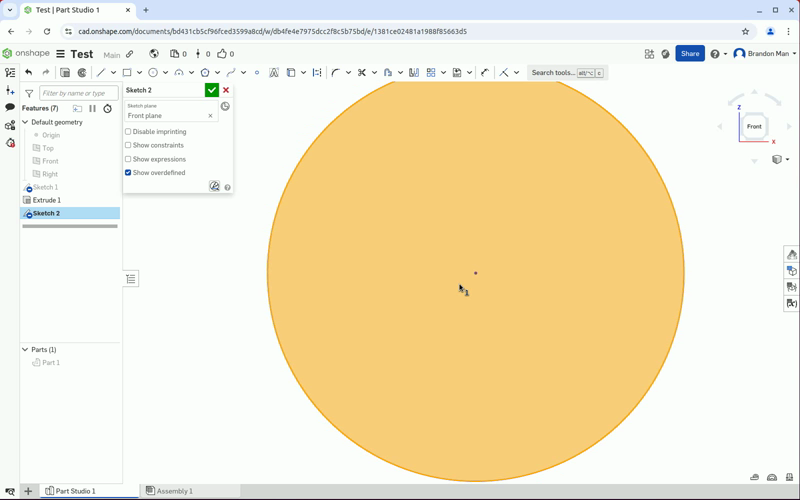
scroll(-6)
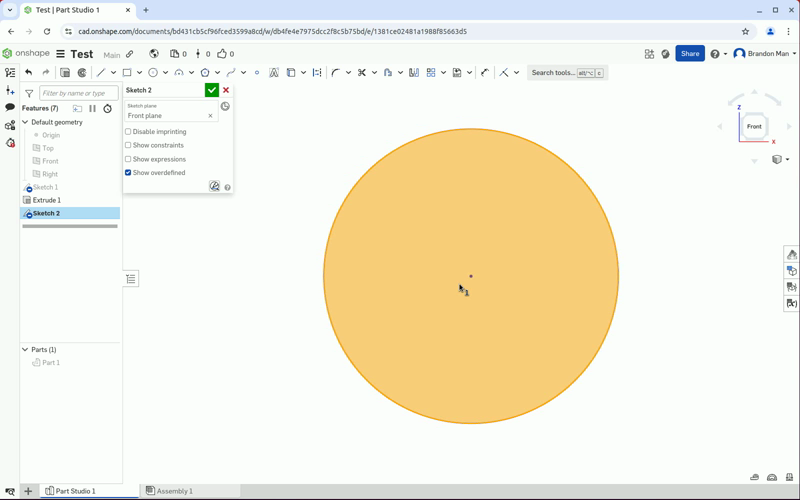
scroll(-6)
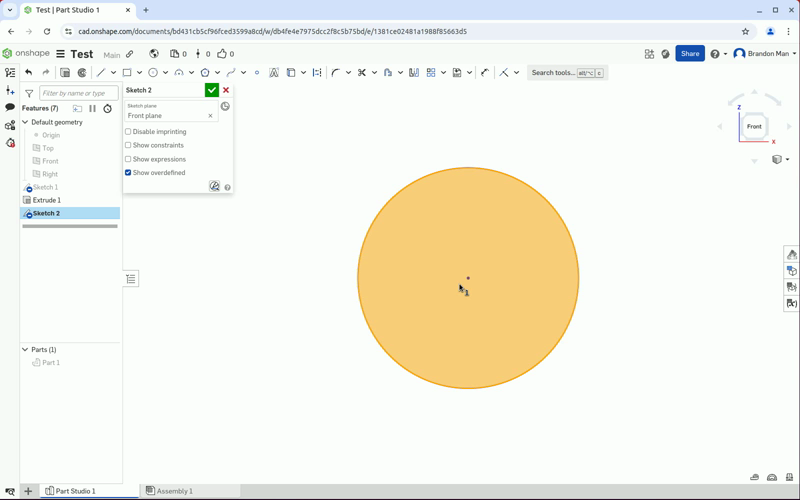
scroll(-6)
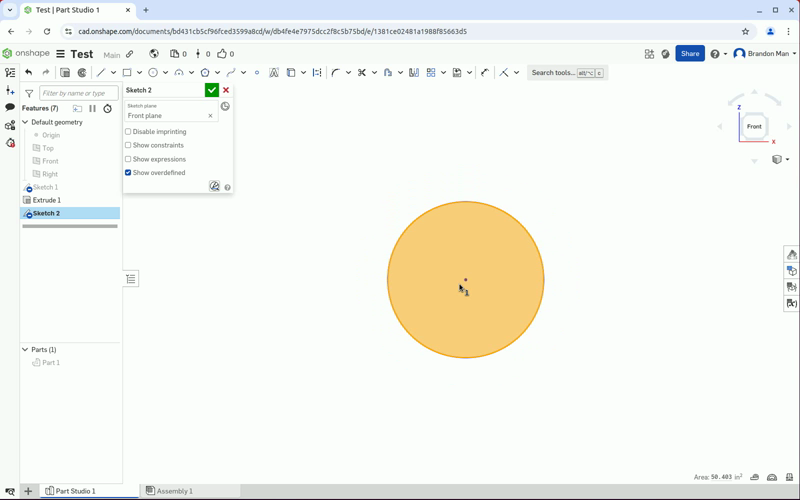
scroll(-6)
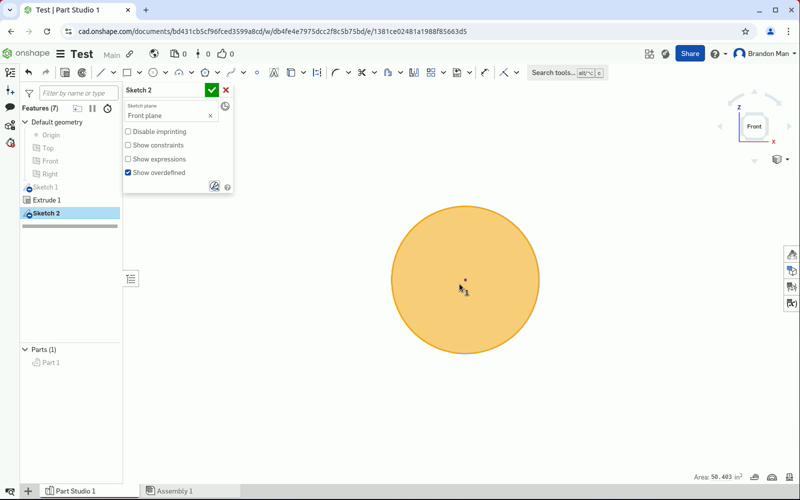
scroll(-6)
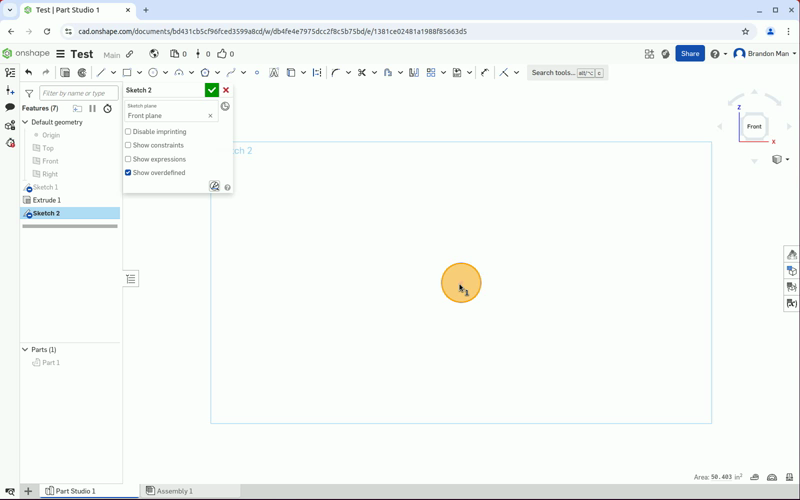
mouse_move(73, 352)
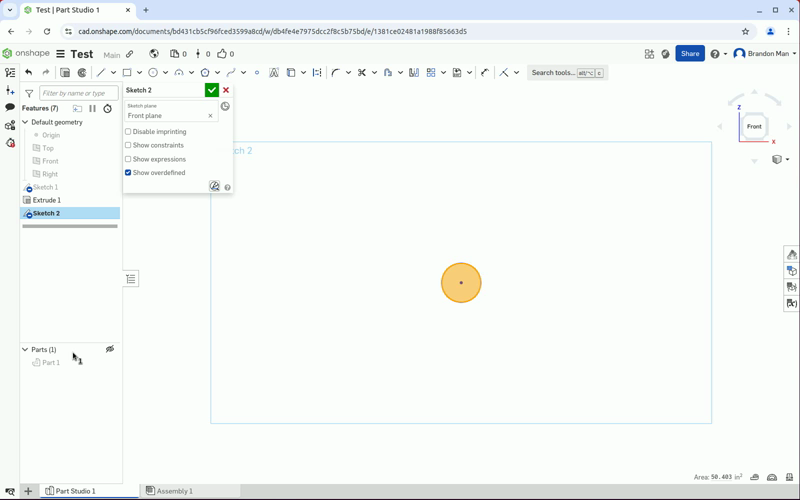
key(shift+y)
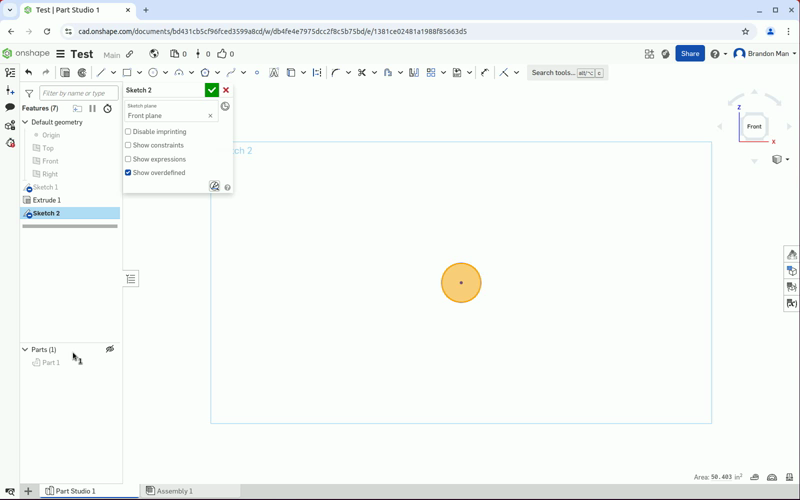
key(shift+e)
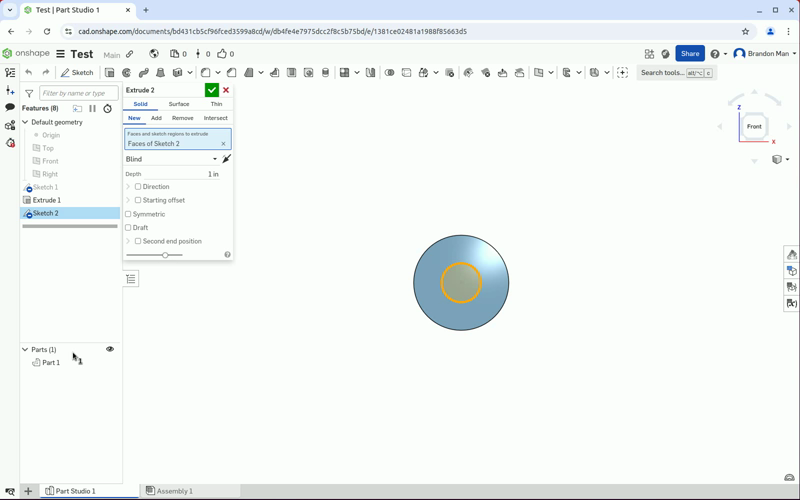
mouse_move(143, 106)
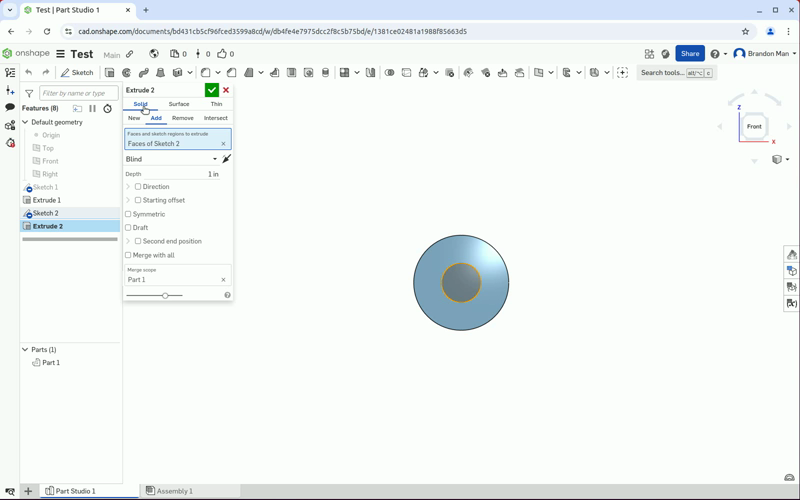
click(143, 106)
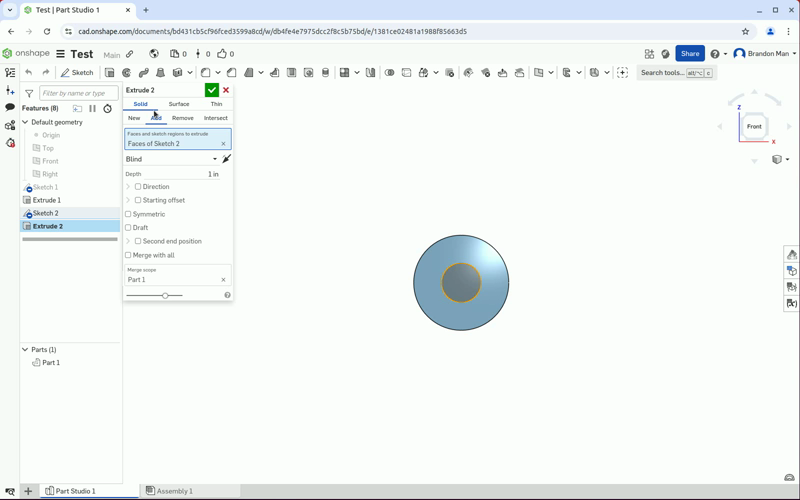
mouse_move(186, 120)
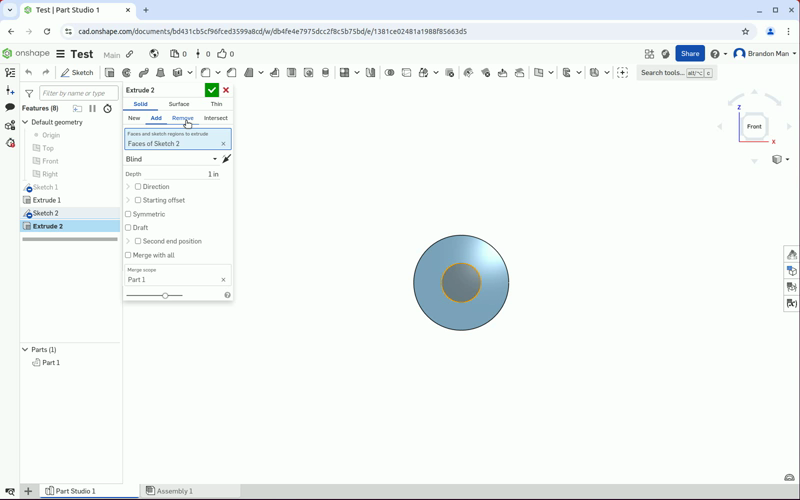
click(186, 120)
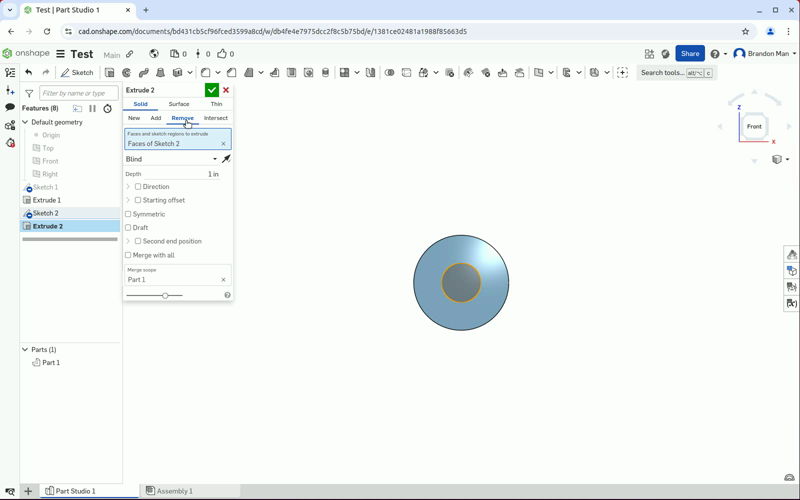
key(tab, 4)
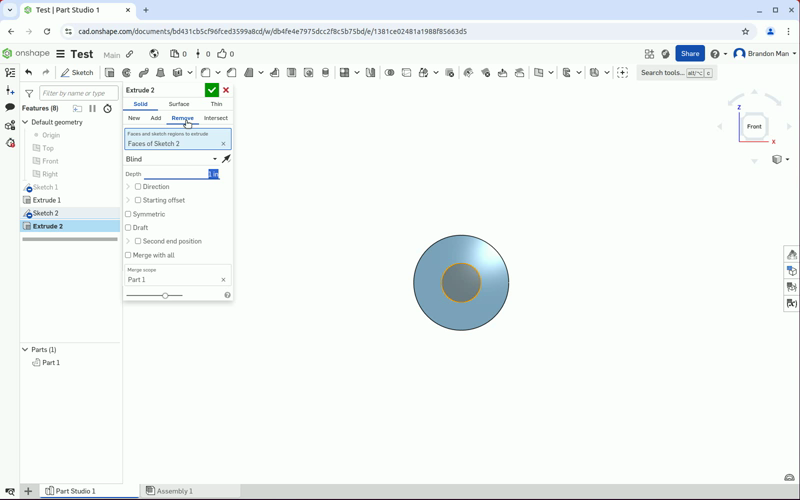
text(15.405)
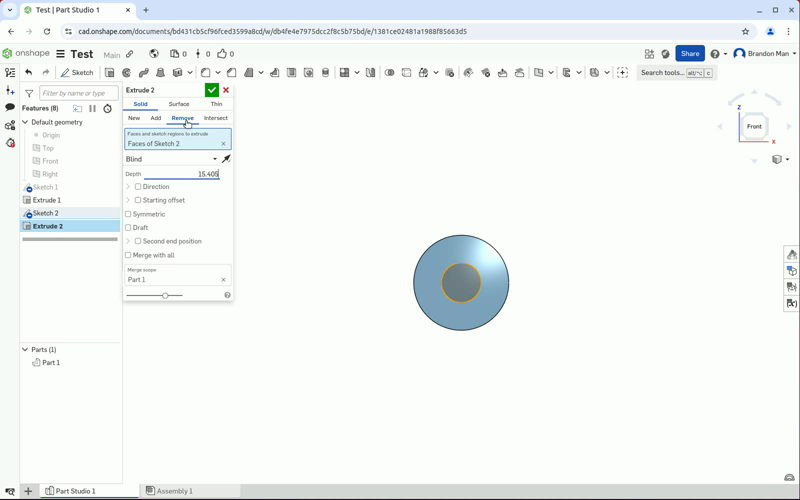
key(tab, 6)
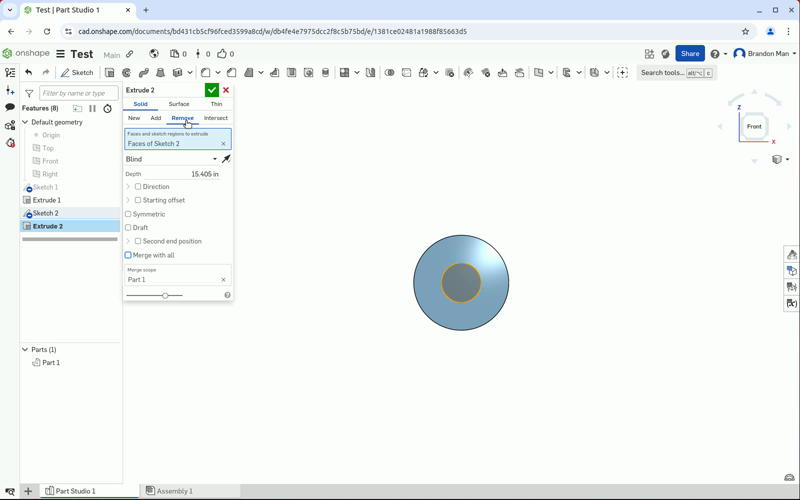
key(space)
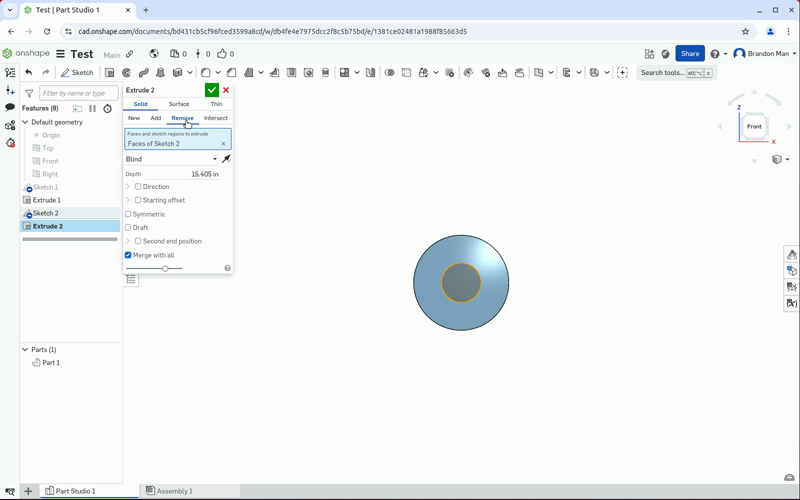
key(enter)
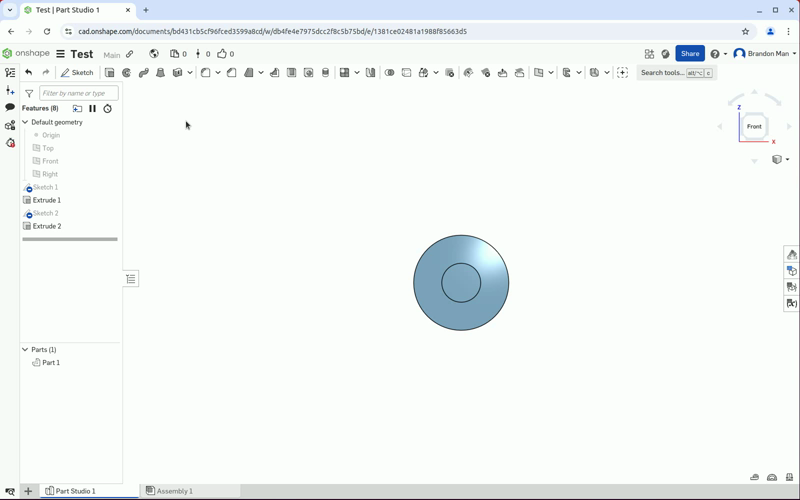
key(shift+h)
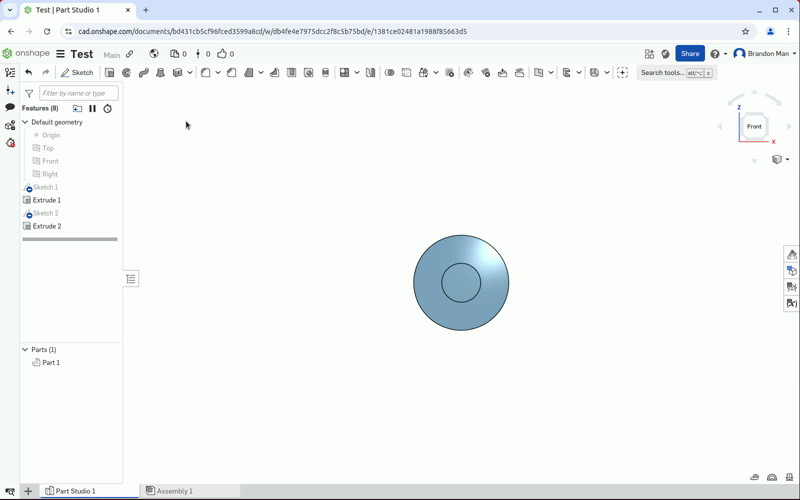
key(shift+h)
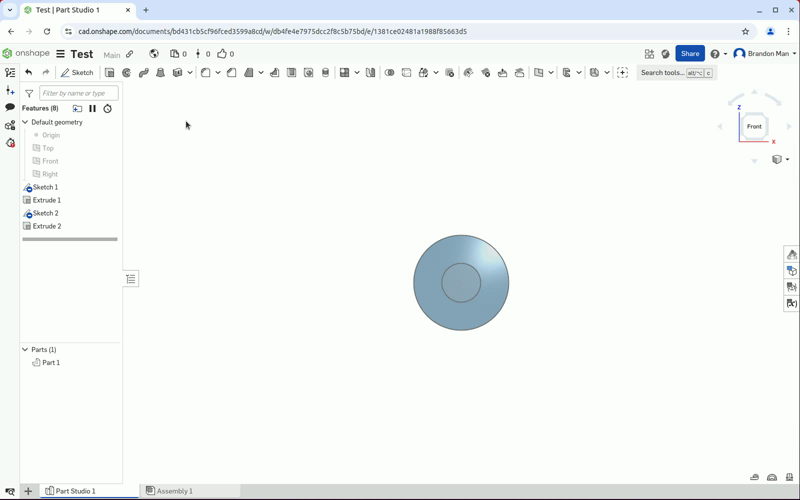
key(shift+7)
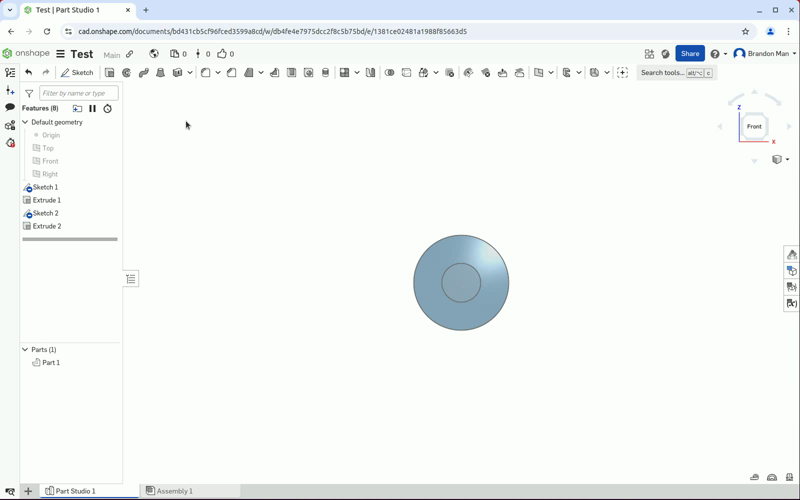
key(left, 2)
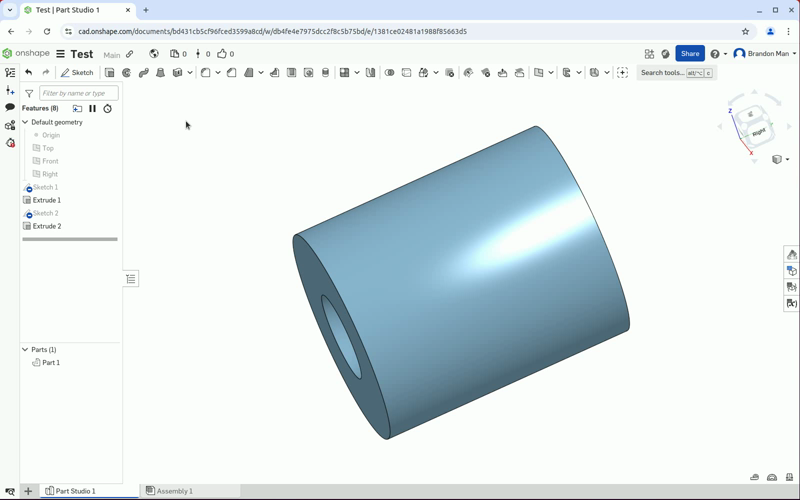
key(down, 2)
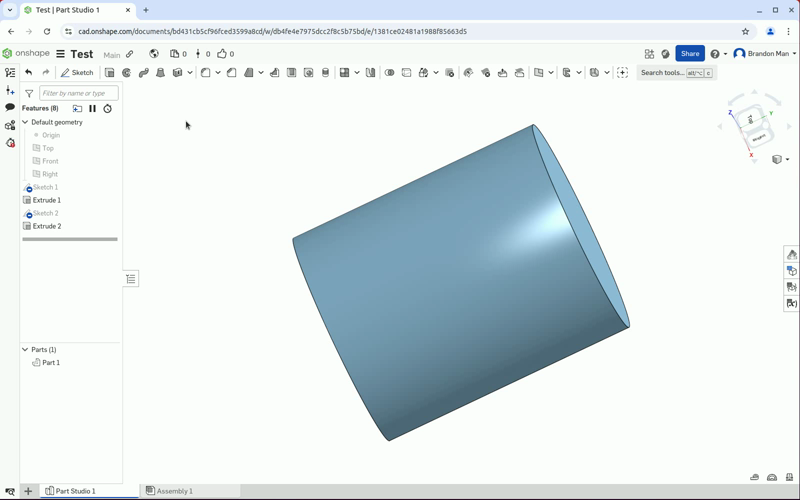
key(up, 2)
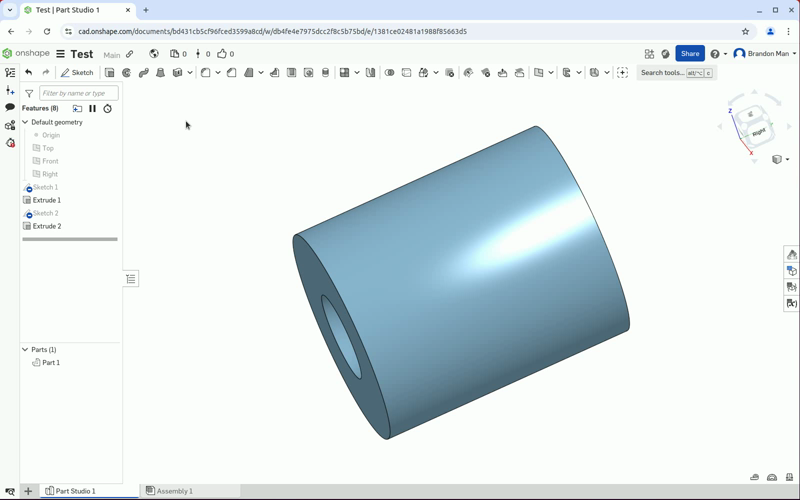
key(right, 2)
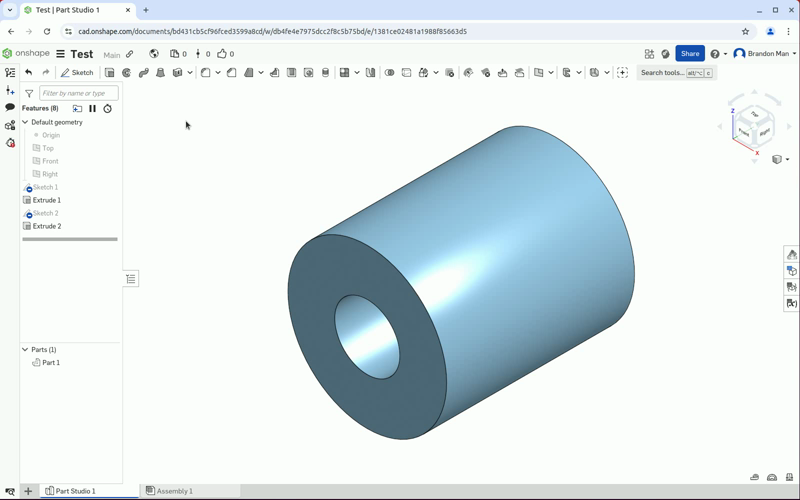
mouse_move(73, 189)
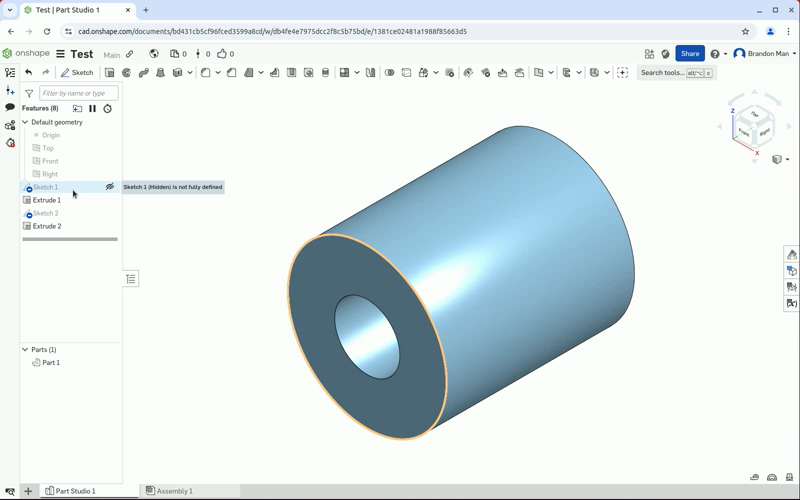
click(73, 189)